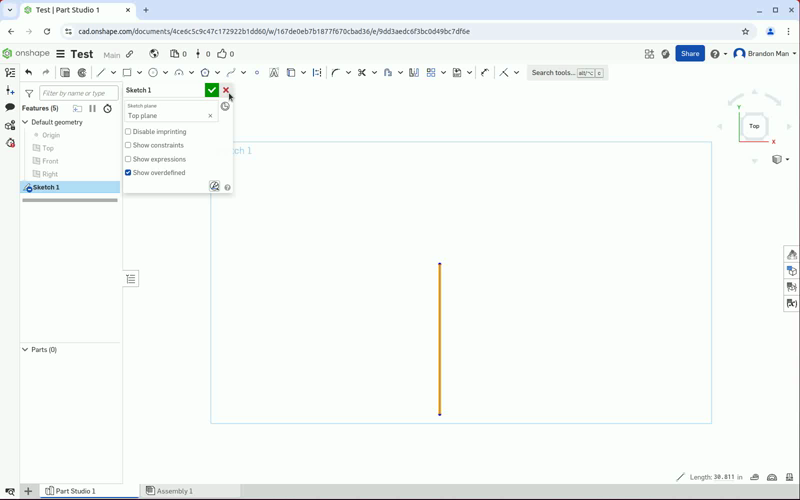
key(shift+h)
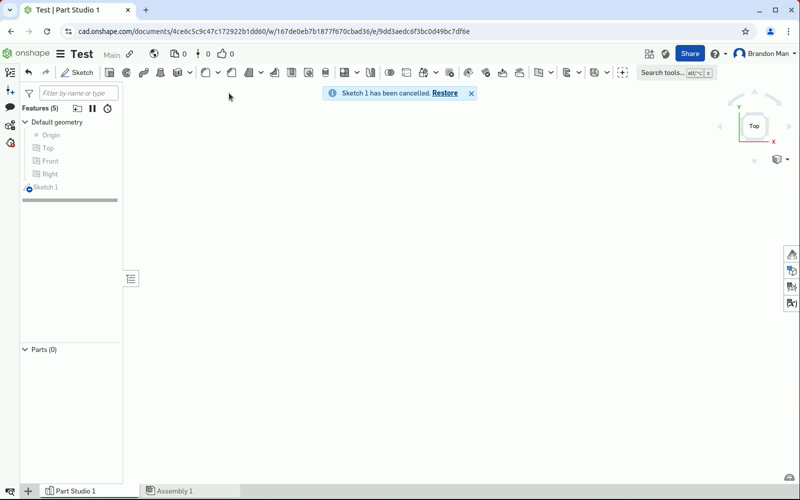
mouse_move(73, 352)
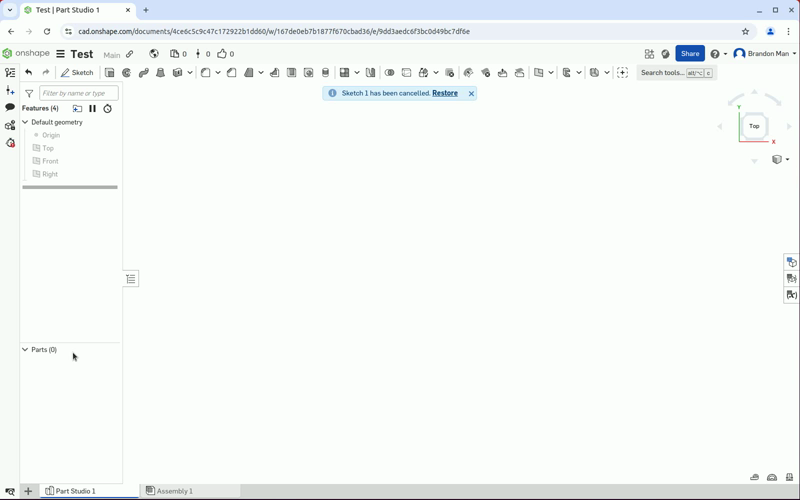
key(y)
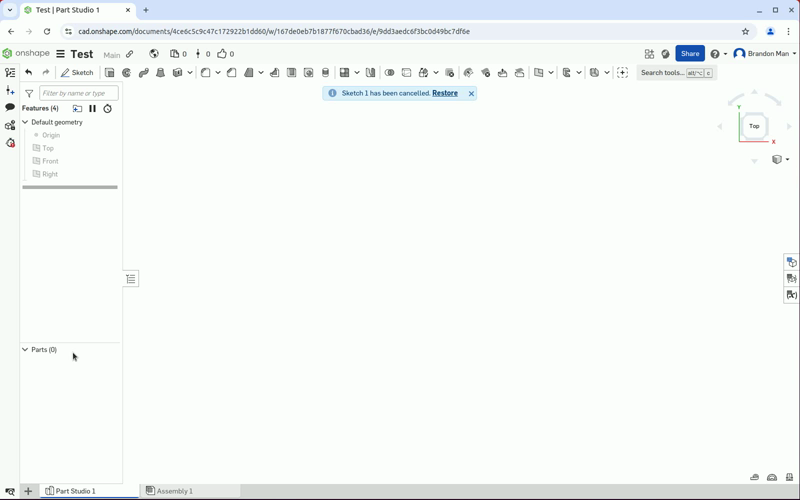
key(shift+p)
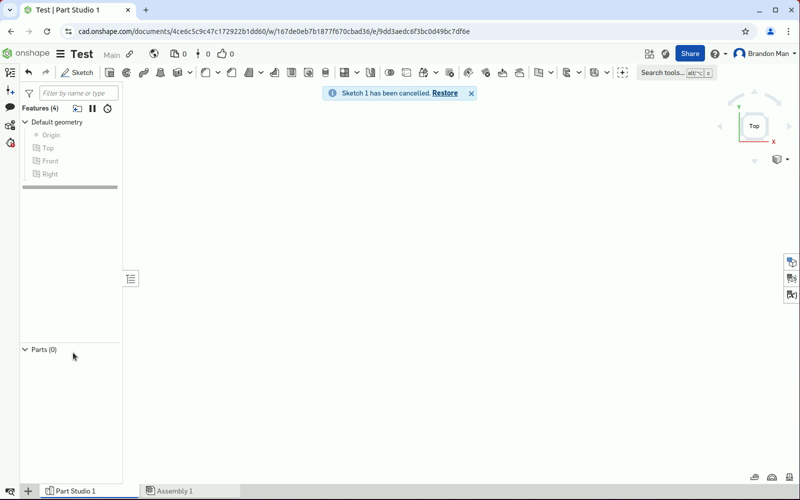
key(space)
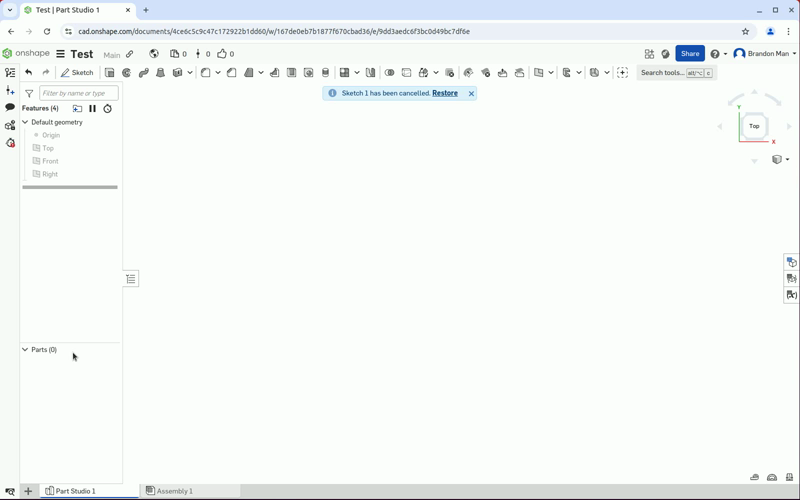
key_down(shift)
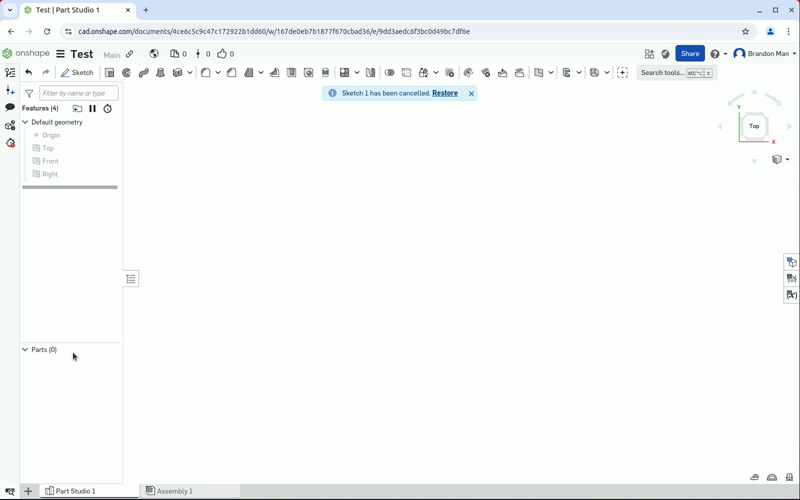
key(up)
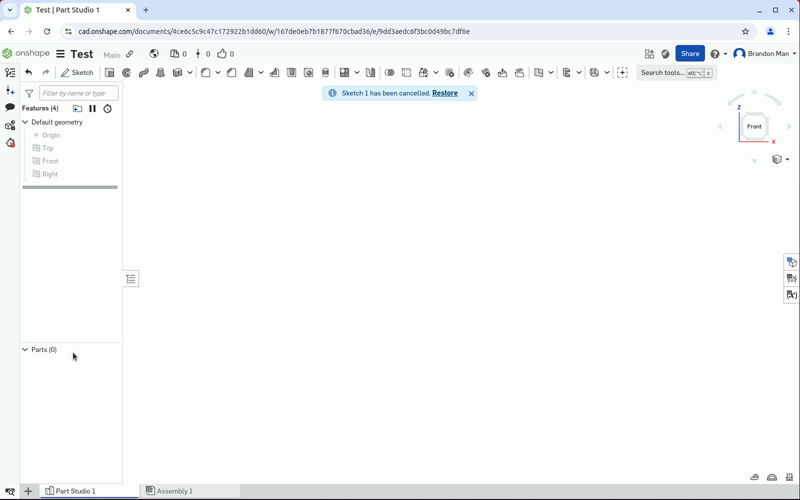
key_up(shift)
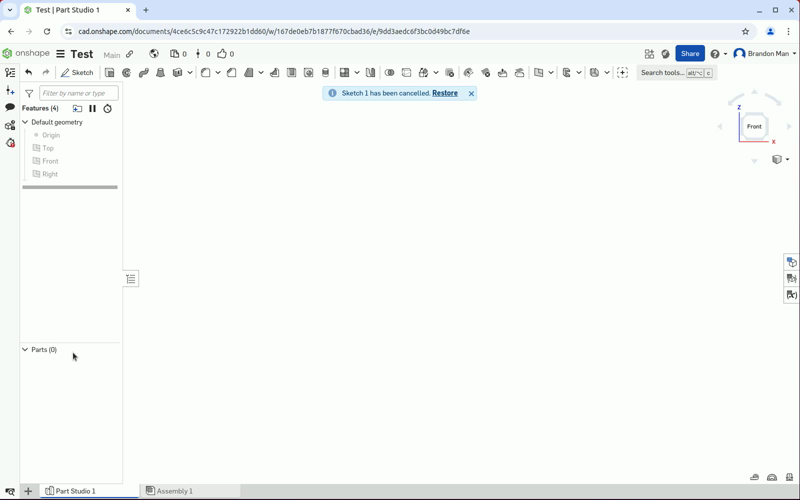
mouse_move(73, 352)
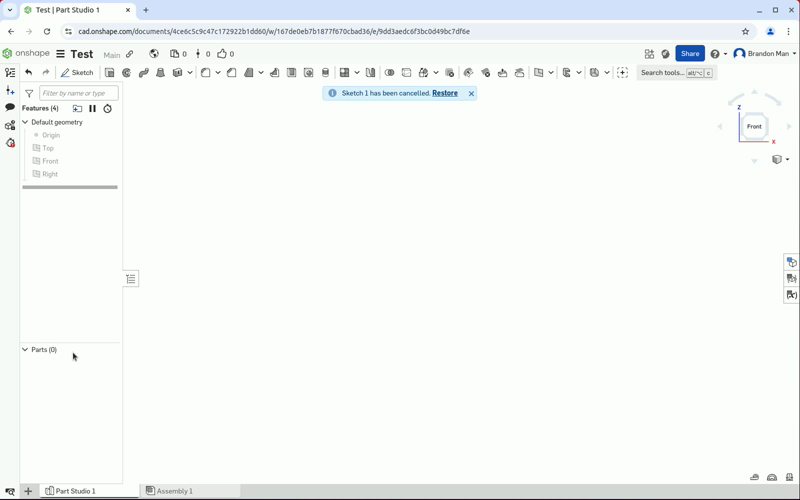
key(shift+y)
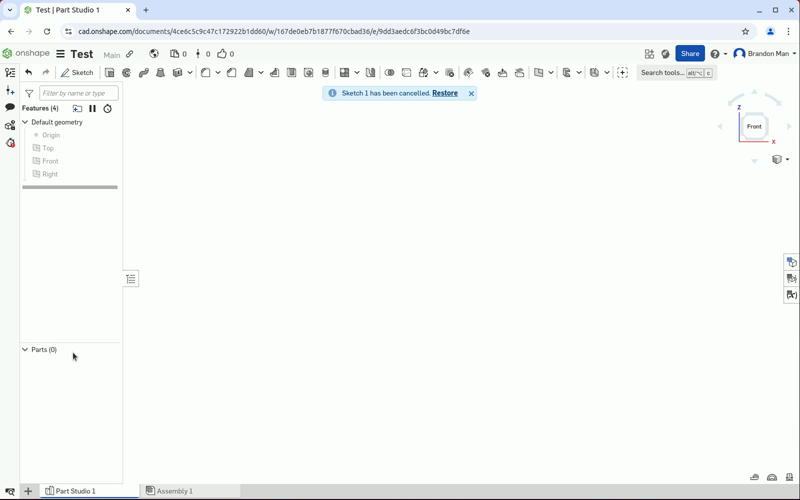
key(shift+s)
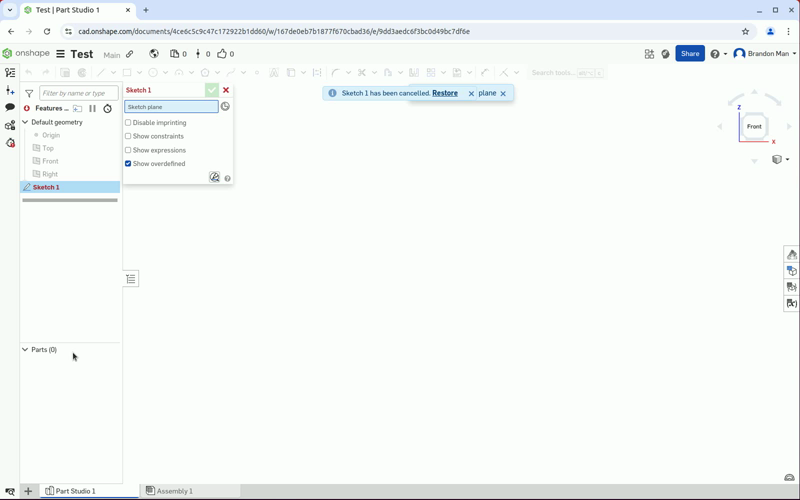
mouse_move(73, 163)
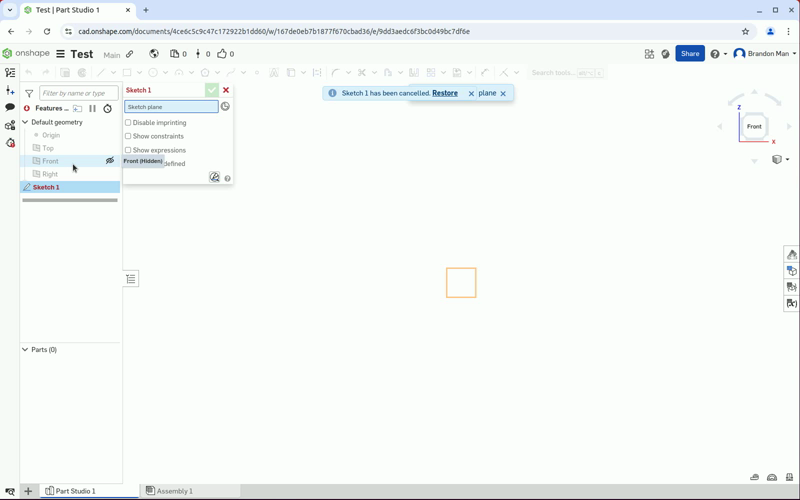
click(73, 163)
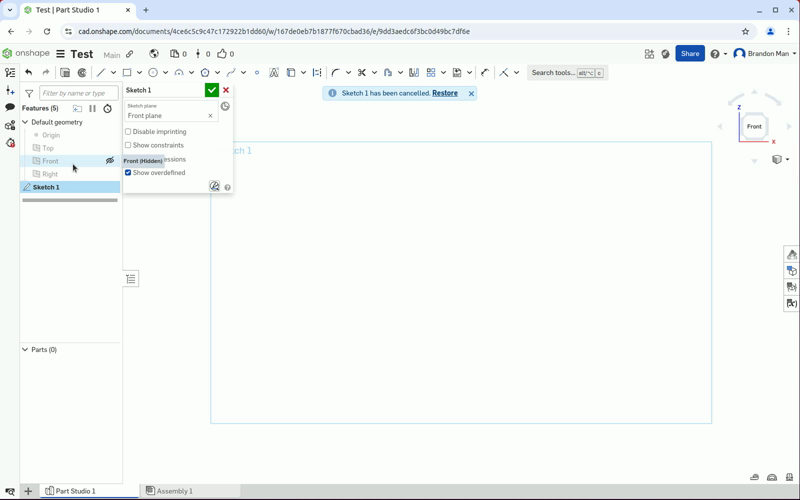
mouse_move(73, 352)
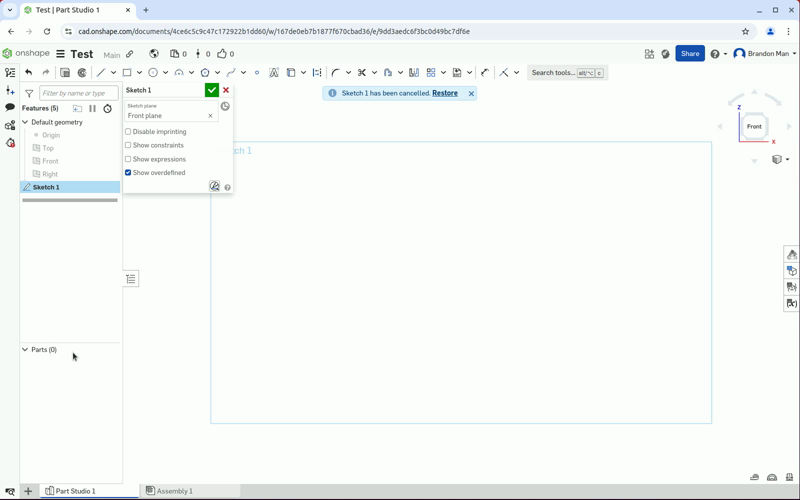
key(y)
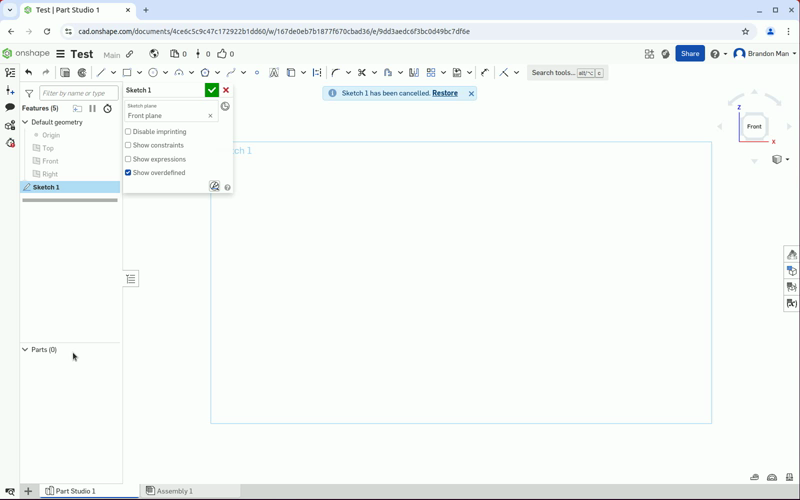
key(l)
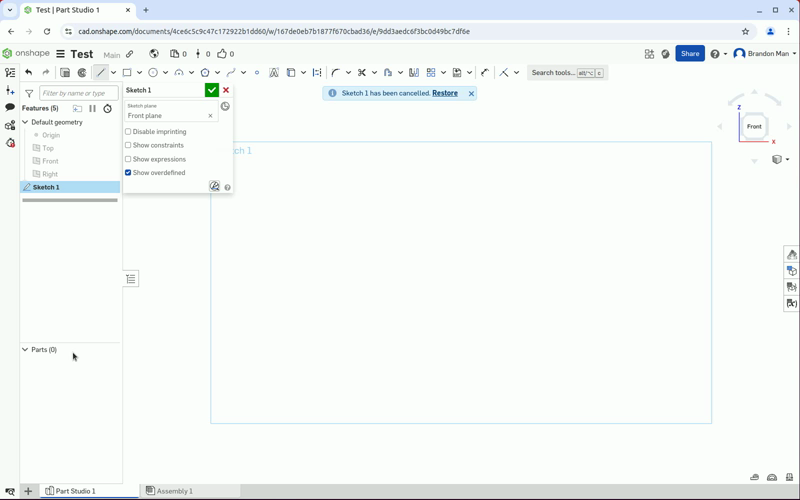
key_down(shift)
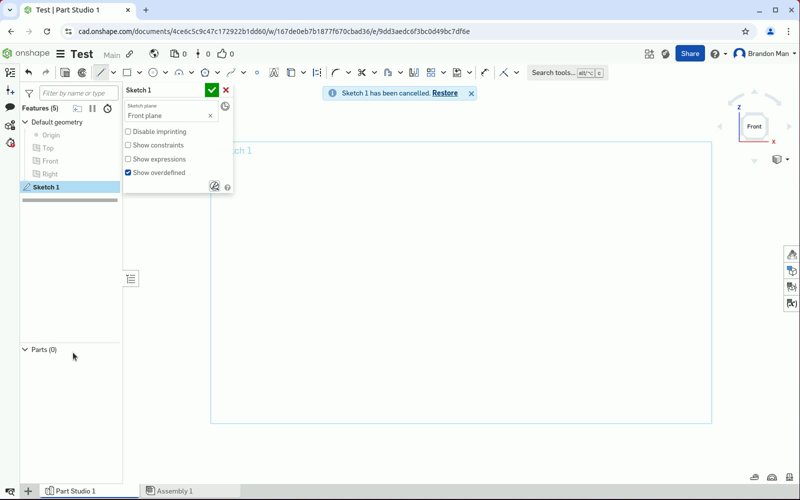
mouse_move(348, 349)
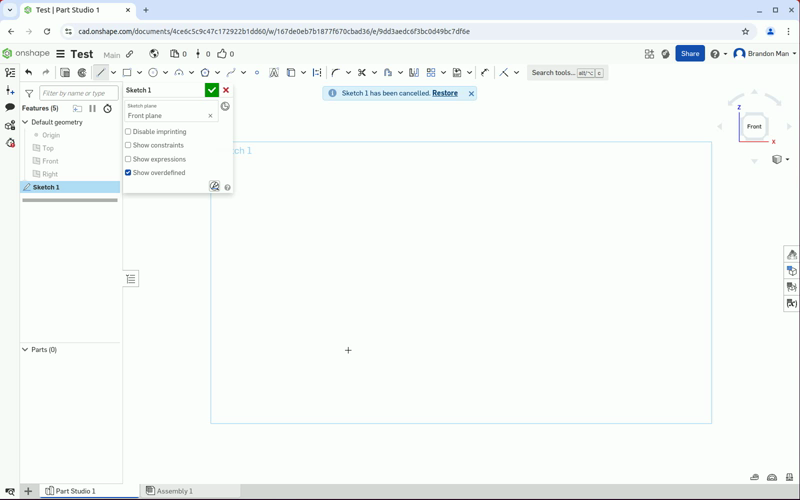
click(348, 349)
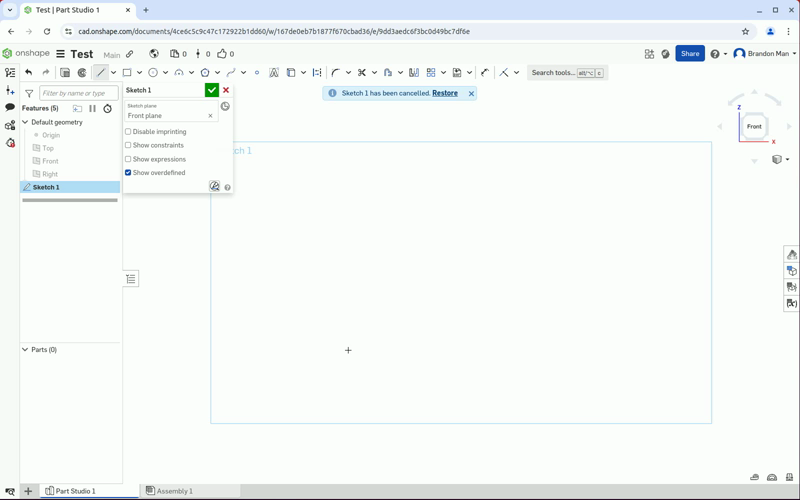
key_up(shift)
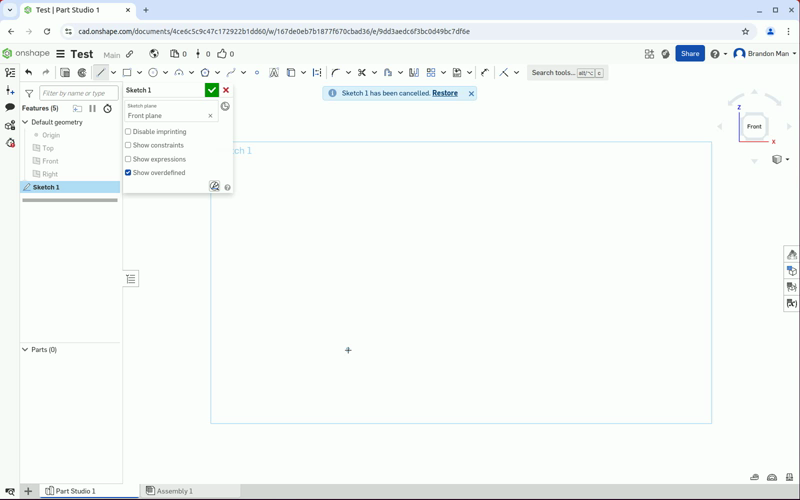
key_down(shift)
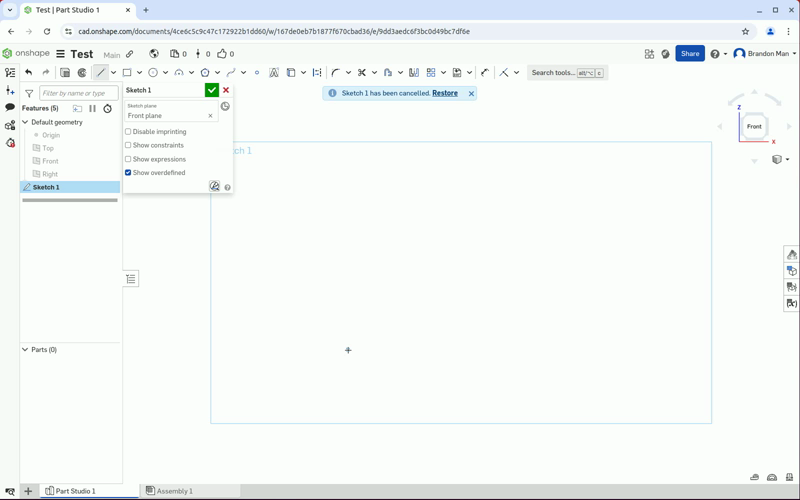
mouse_move(572, 349)
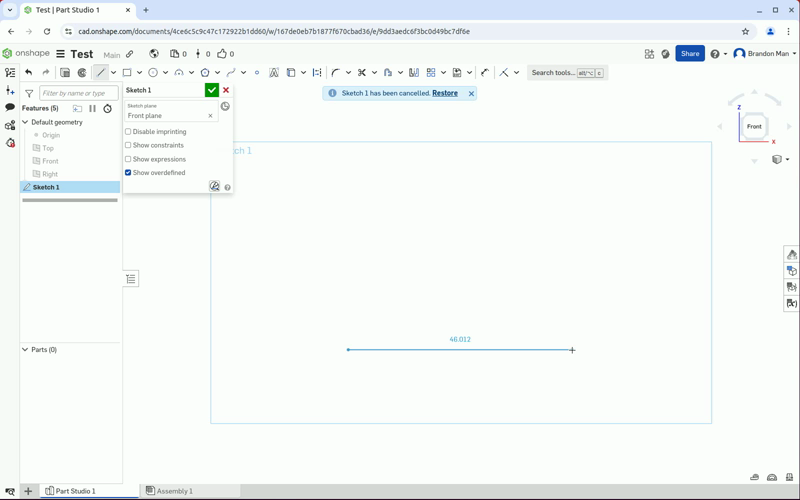
click(572, 349)
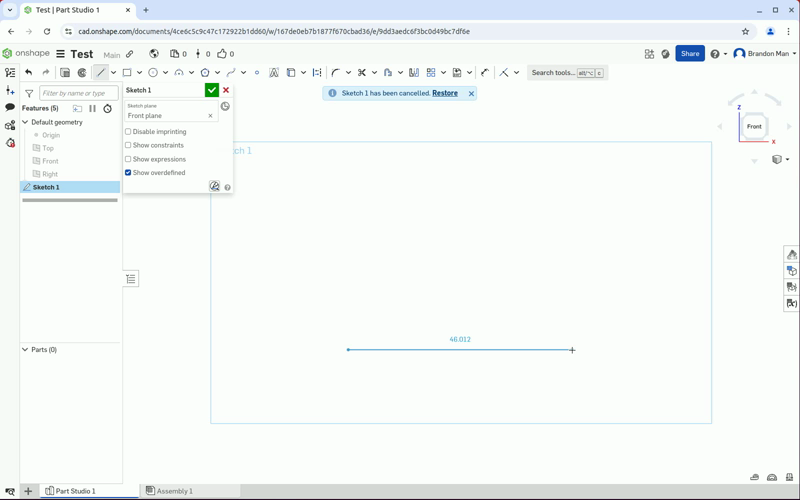
key_up(shift)
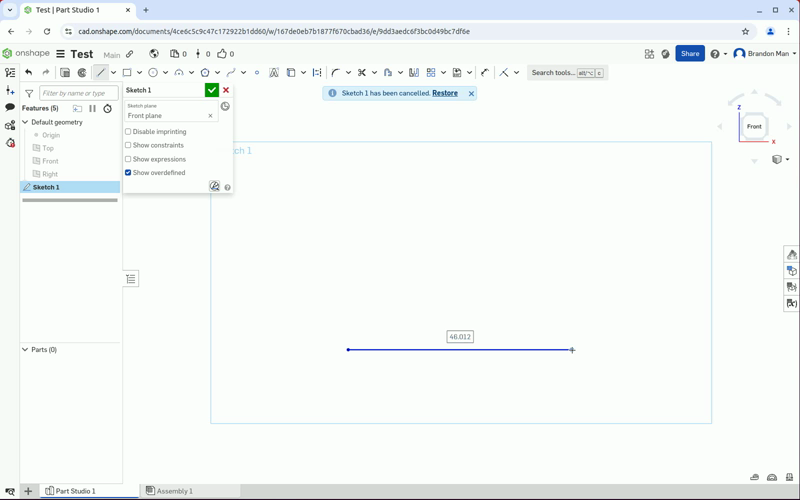
key_down(shift)
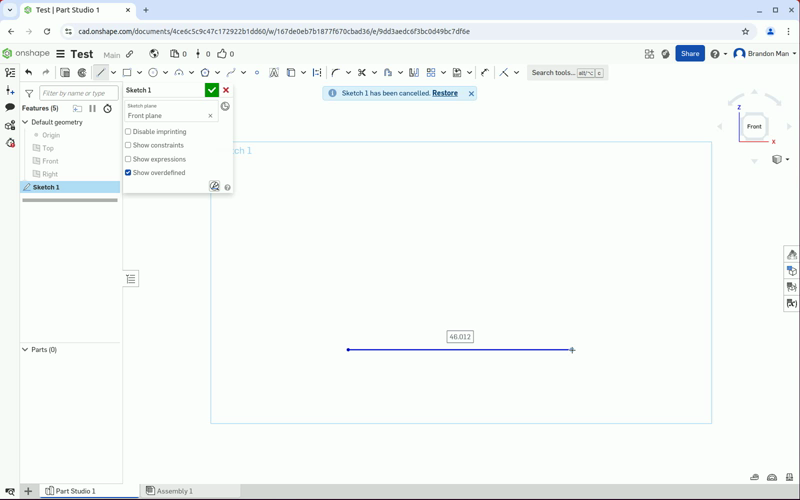
mouse_move(572, 215)
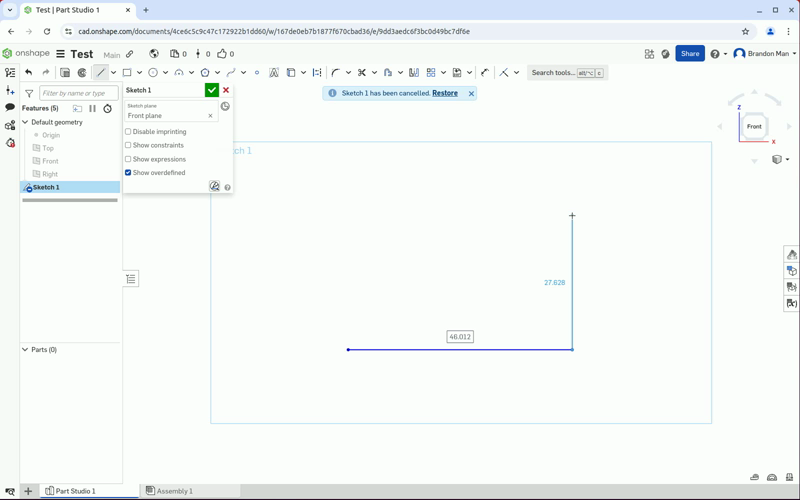
click(572, 215)
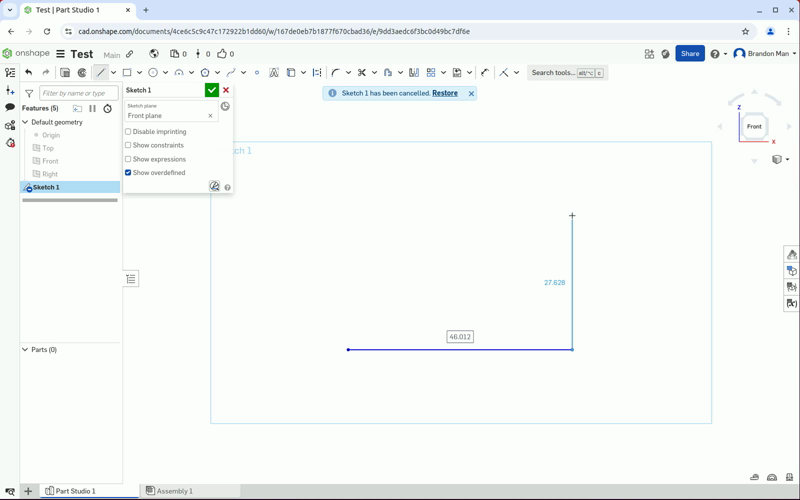
key_up(shift)
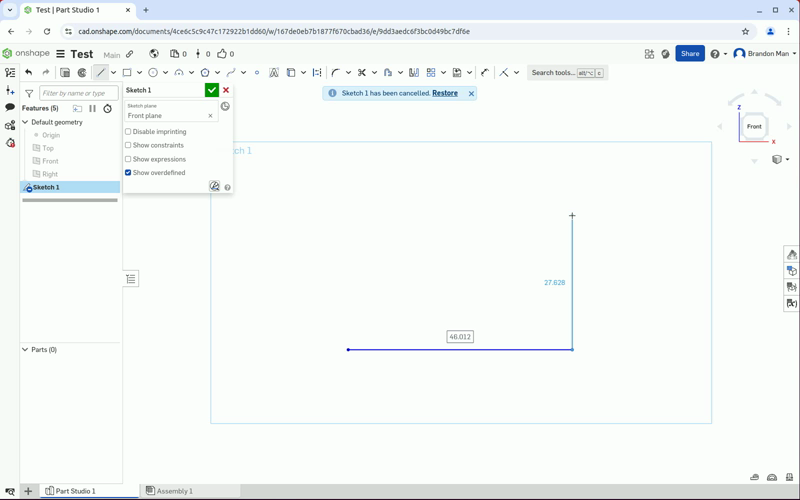
key_down(shift)
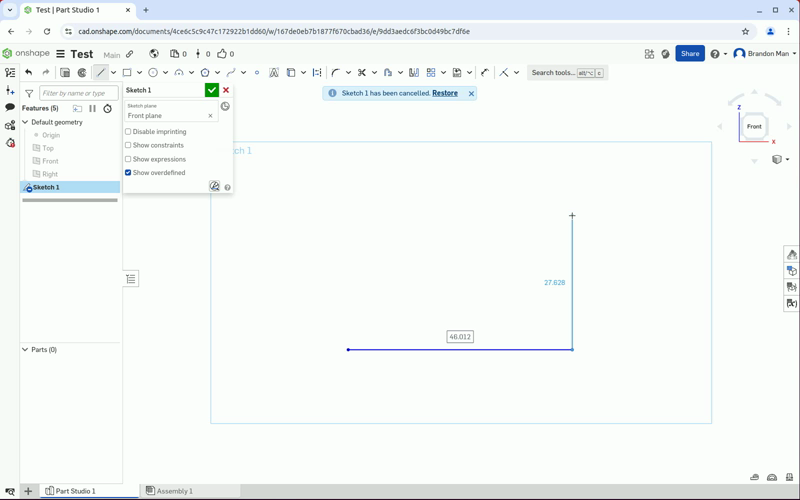
mouse_move(348, 215)
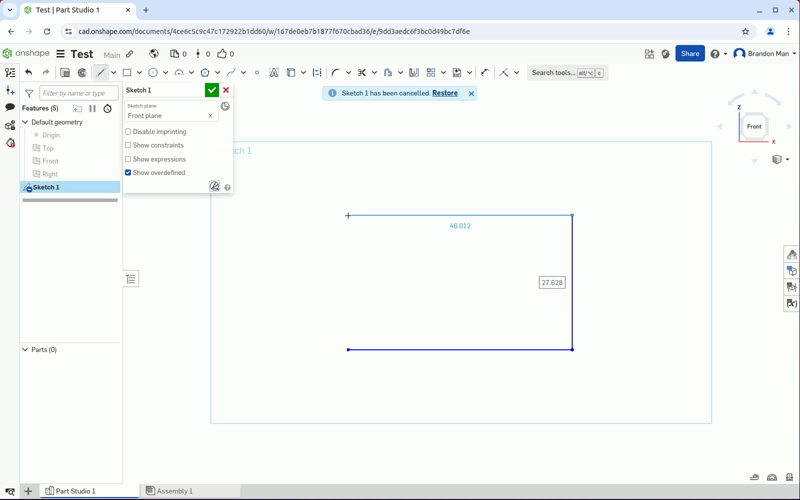
click(348, 215)
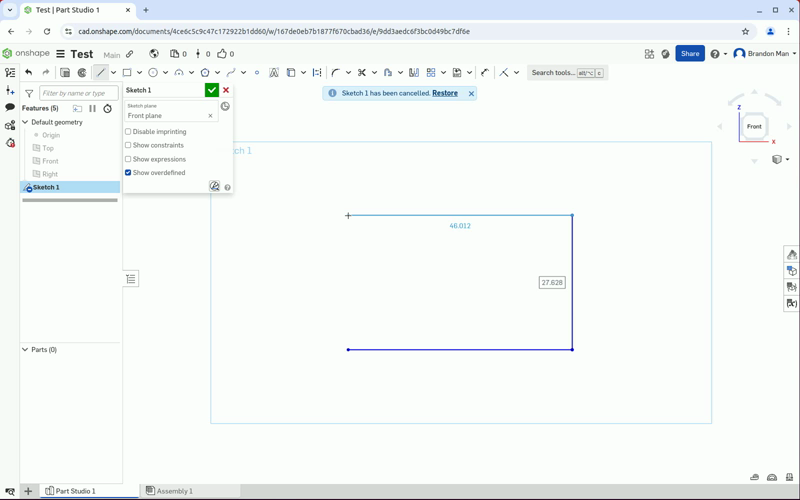
key_up(shift)
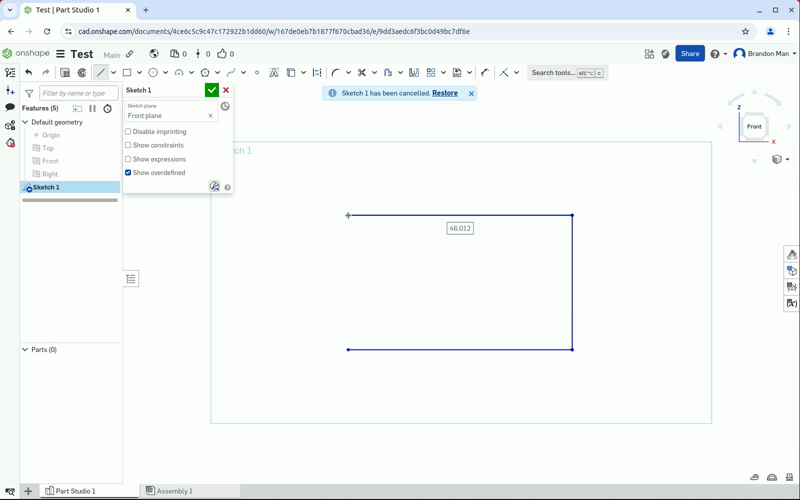
key_down(shift)
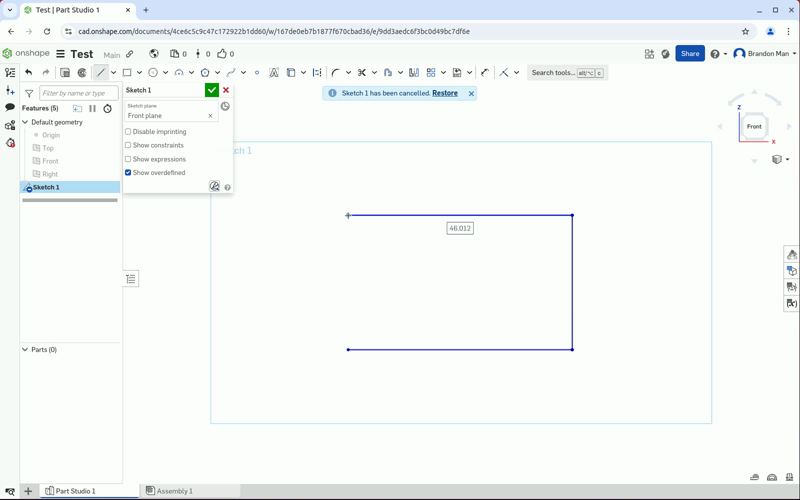
mouse_move(348, 349)
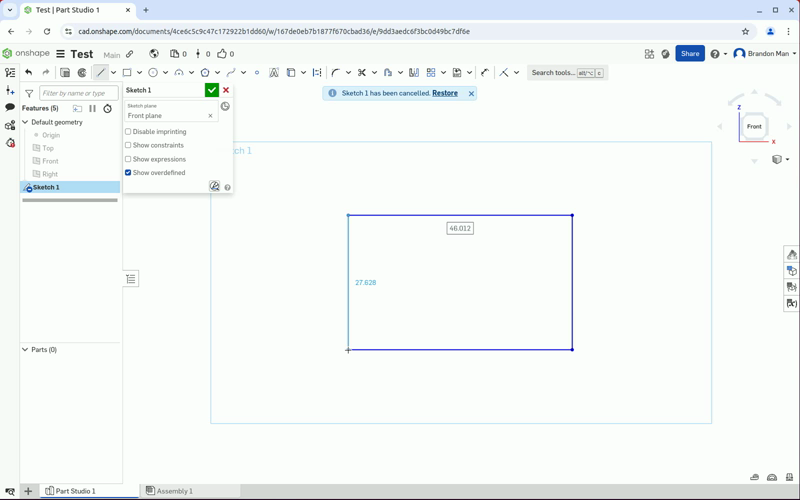
key_up(shift)
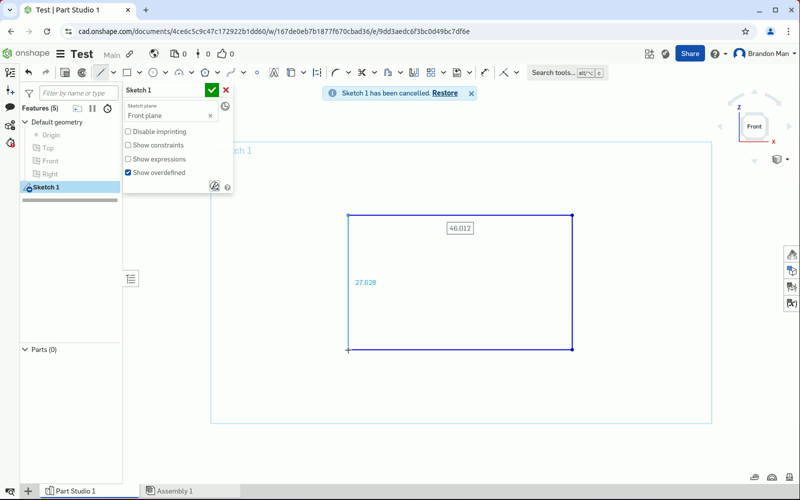
click(348, 349)
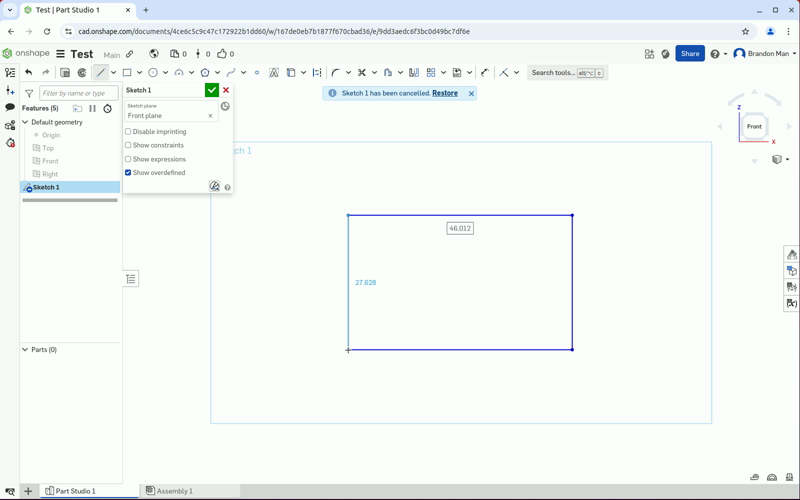
key(esc)
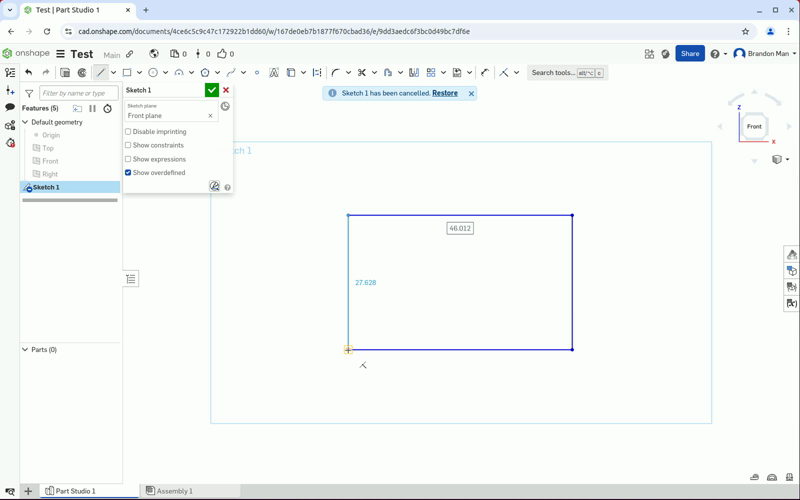
mouse_move(373, 304)
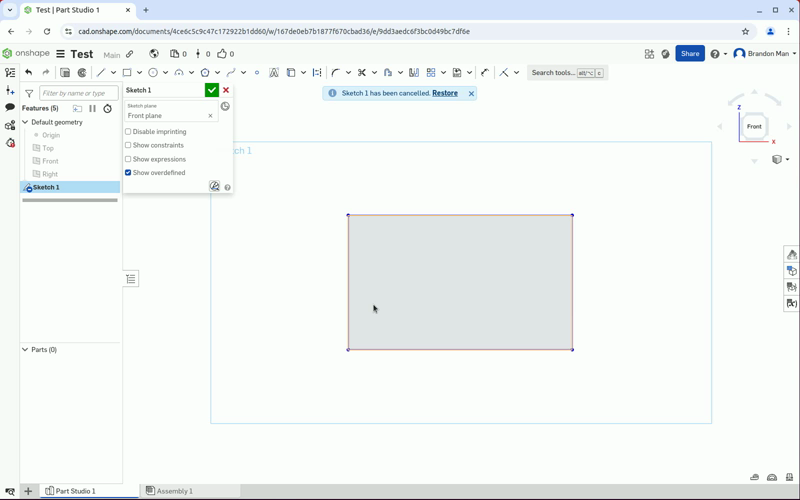
click(373, 304)
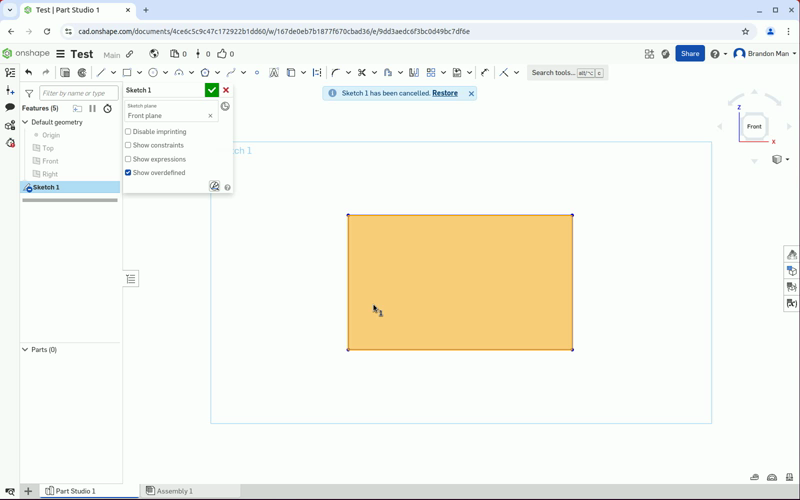
mouse_move(73, 352)
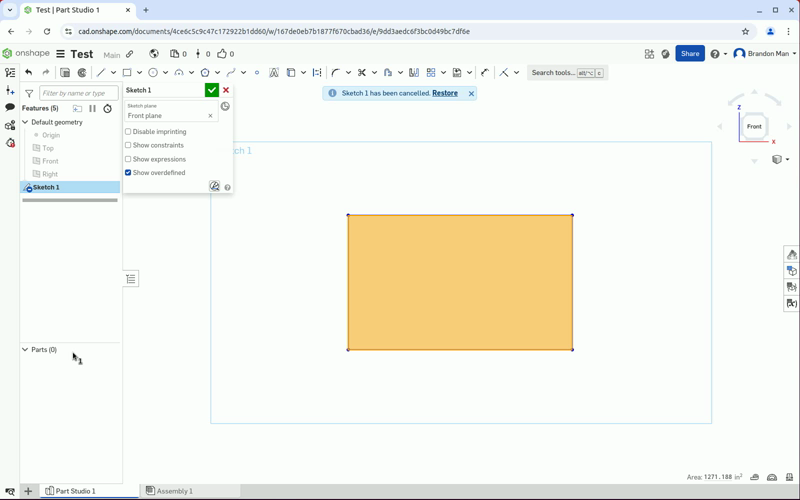
key(shift+y)
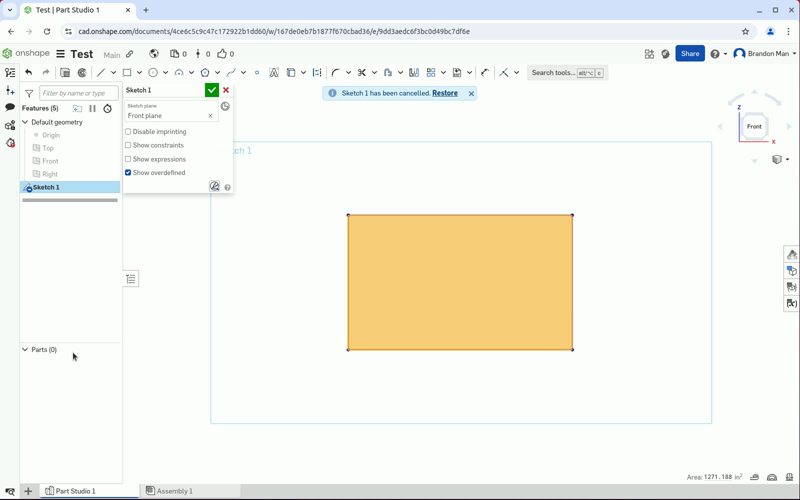
key(shift+e)
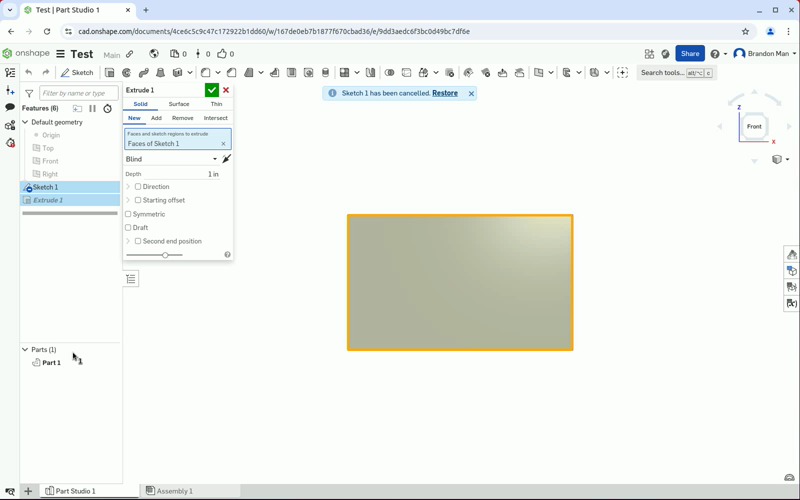
mouse_move(143, 106)
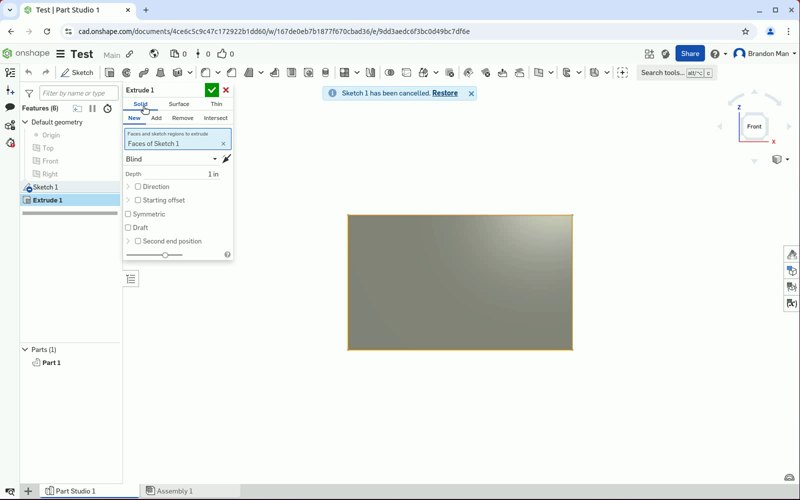
click(143, 106)
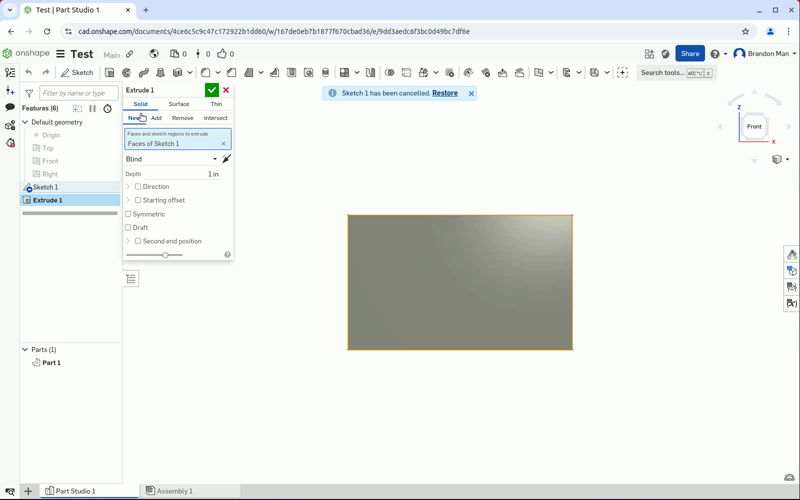
mouse_move(137, 120)
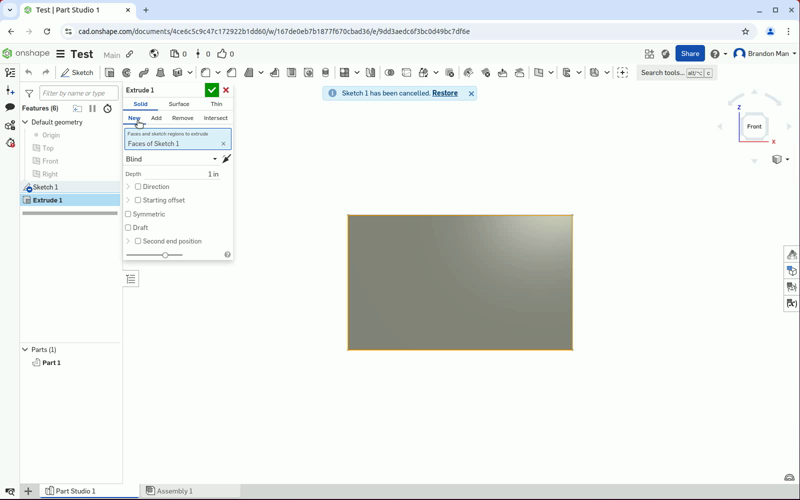
click(137, 120)
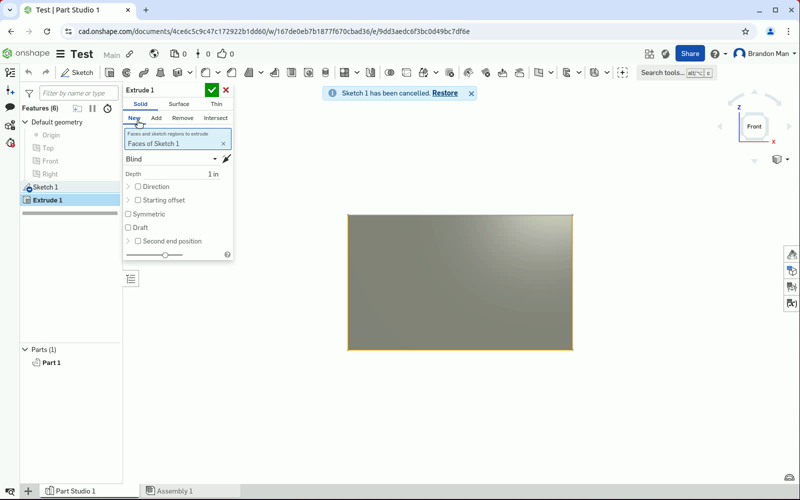
key(tab, 4)
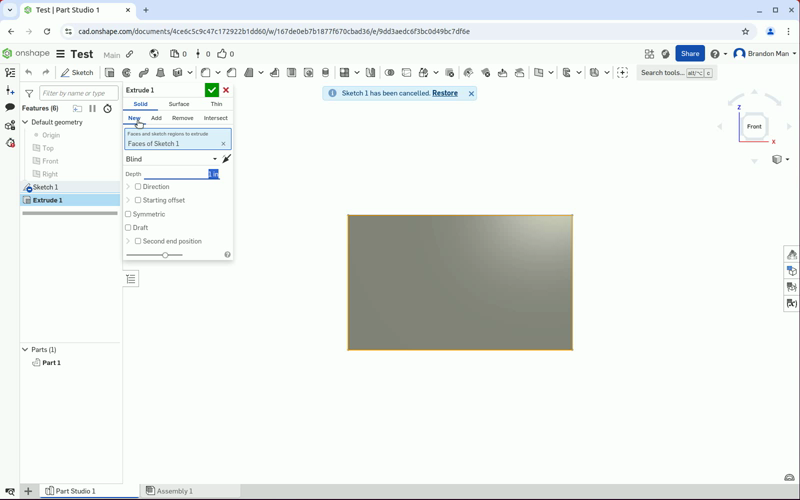
text(1.444)
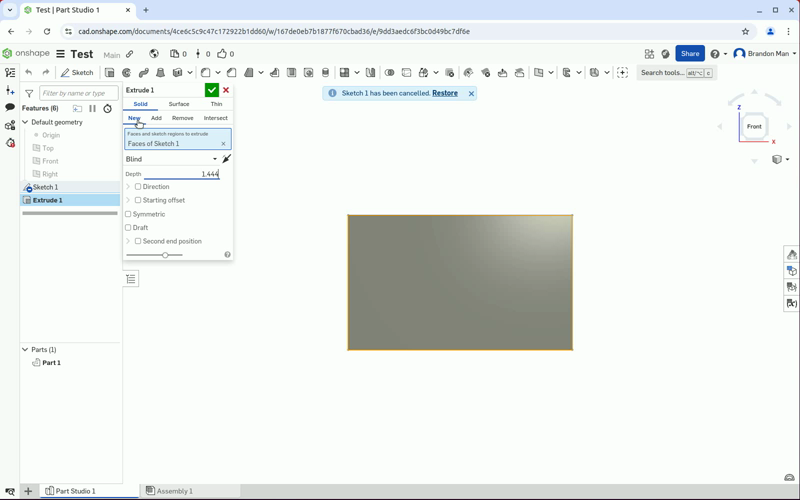
key(enter)
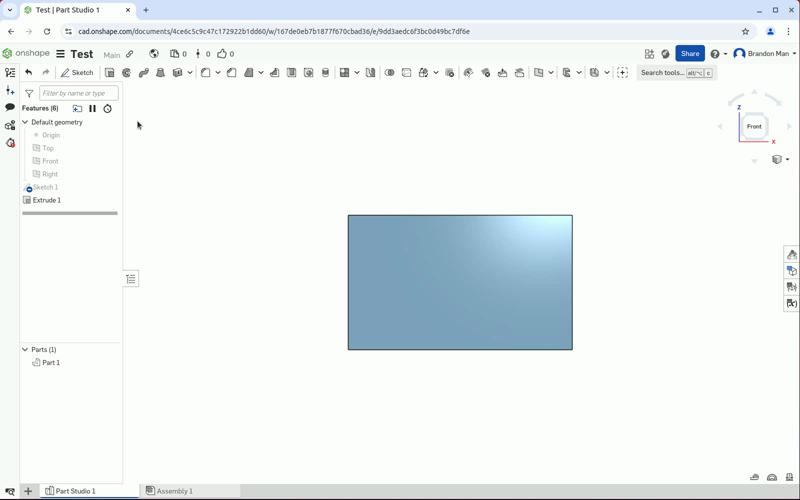
key(shift+h)
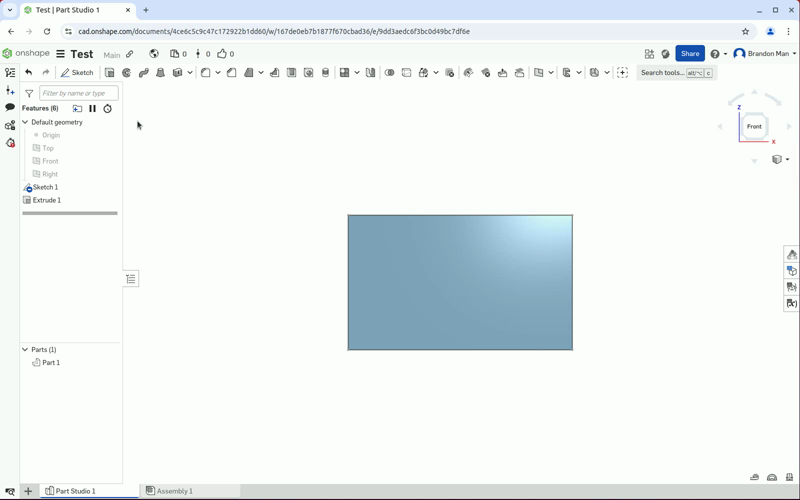
key(shift+h)
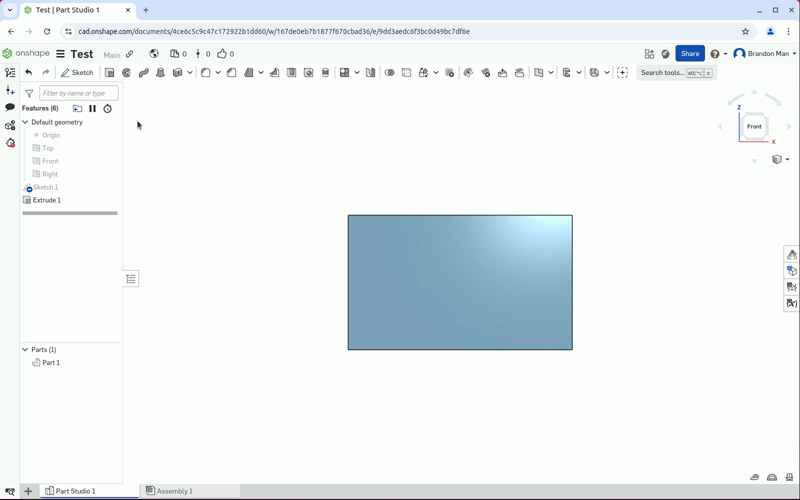
mouse_move(73, 189)
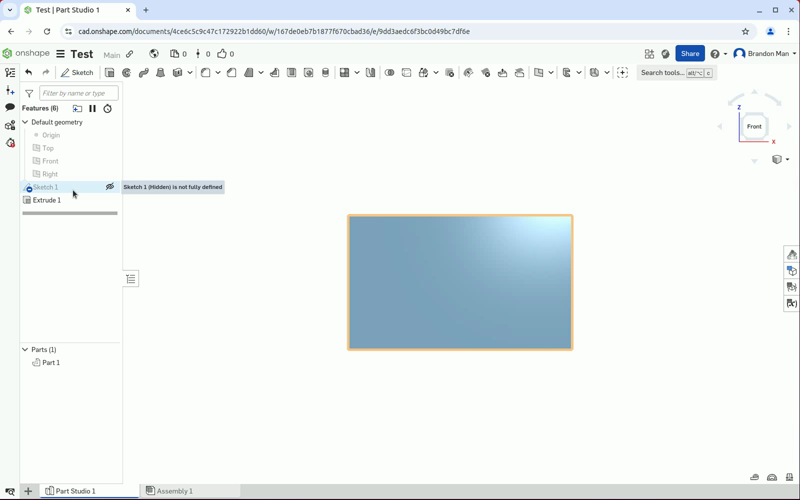
click(73, 189)
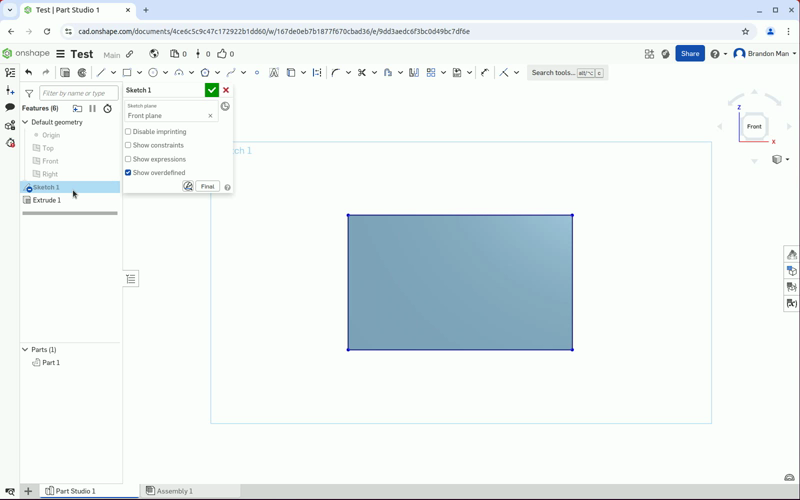
mouse_move(229, 92)
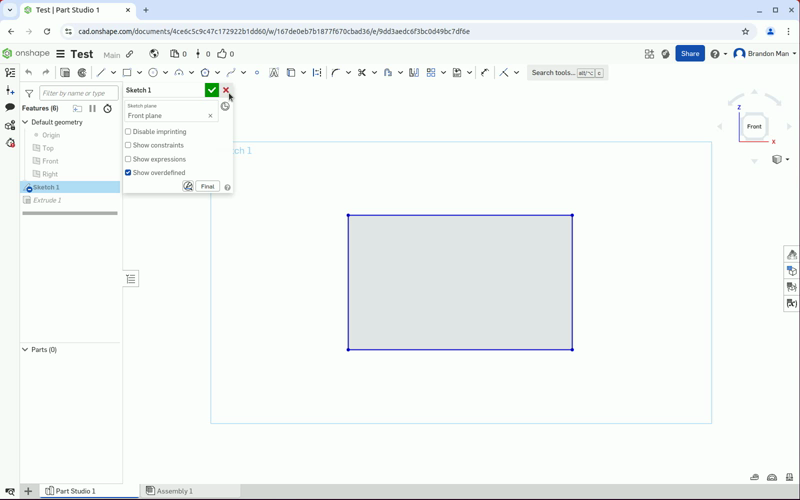
click(229, 92)
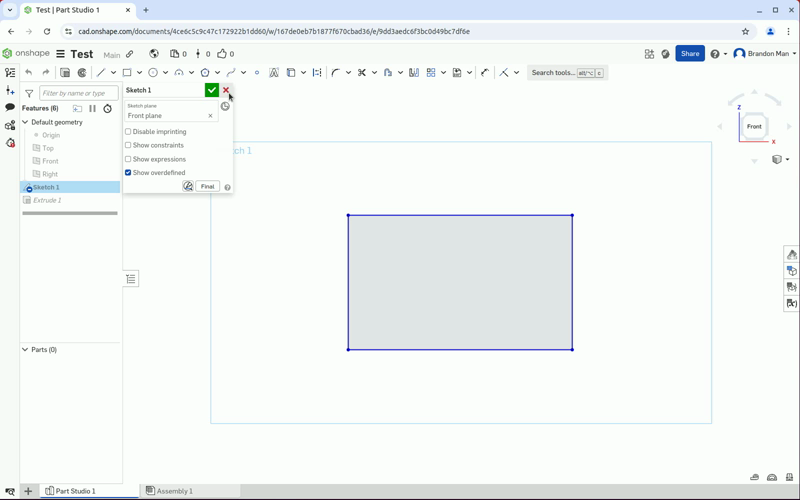
key(shift+s)
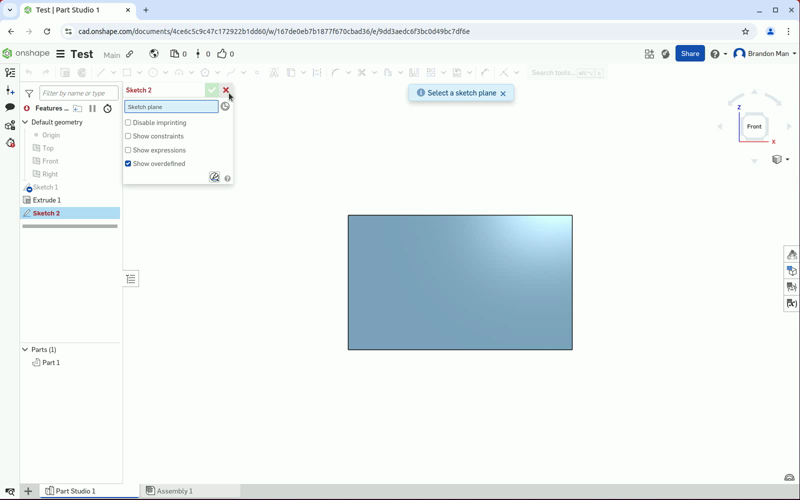
mouse_move(73, 163)
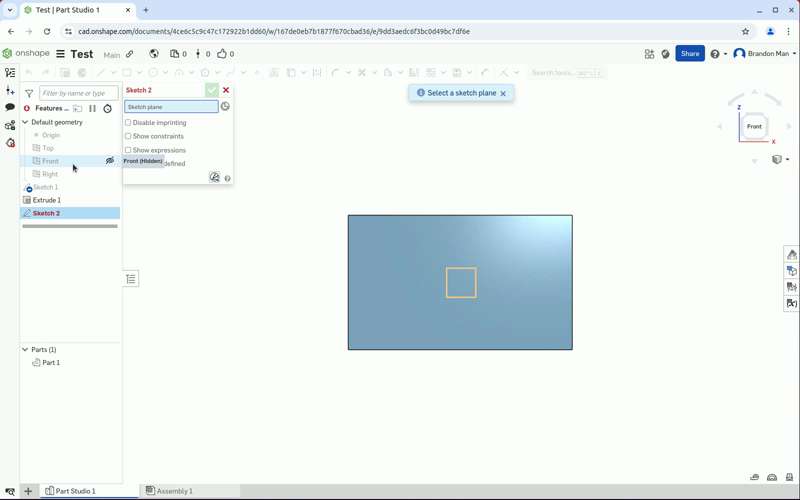
click(73, 163)
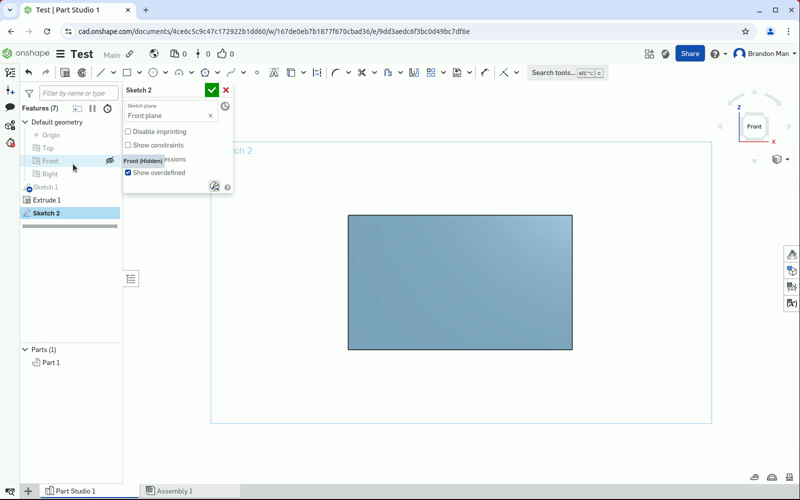
mouse_move(73, 352)
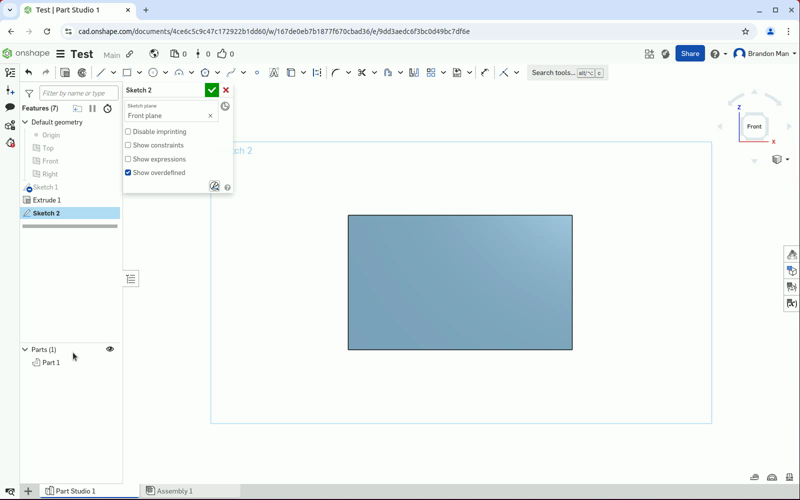
key(y)
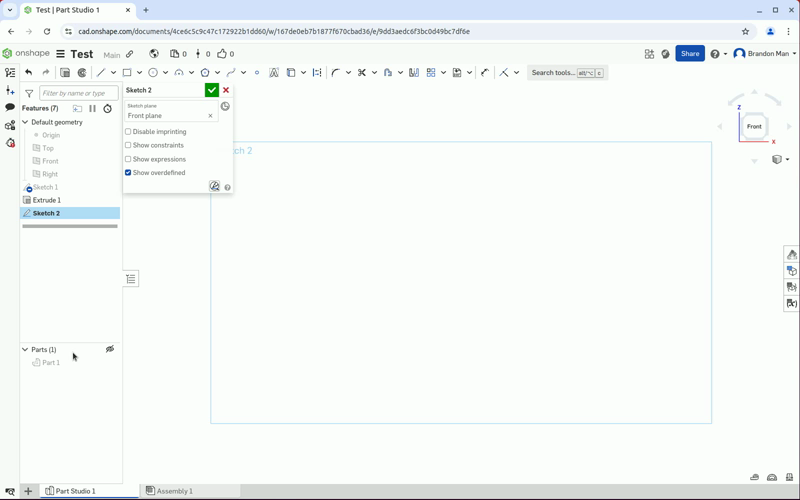
key(l)
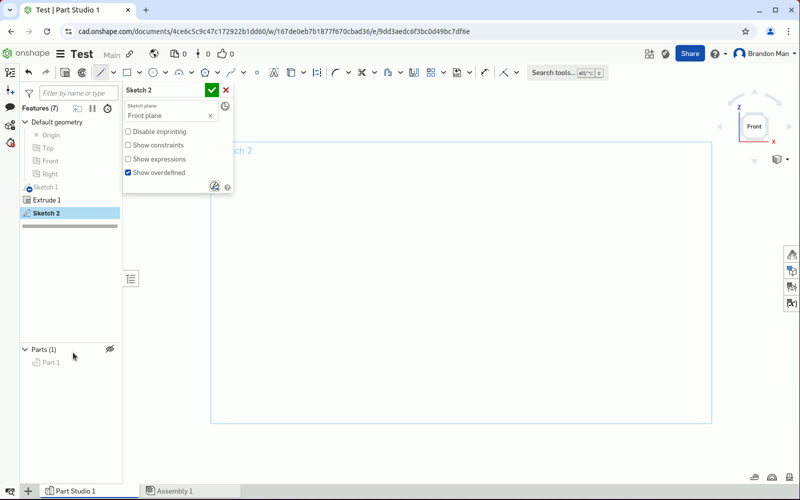
key_down(shift)
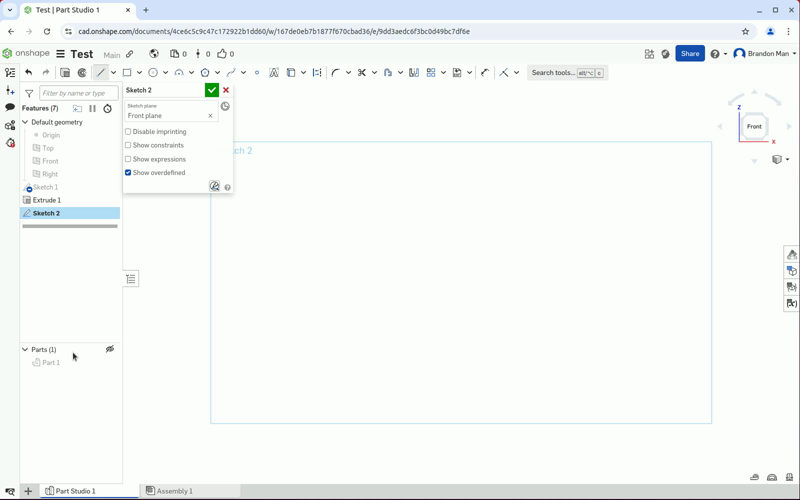
mouse_move(356, 341)
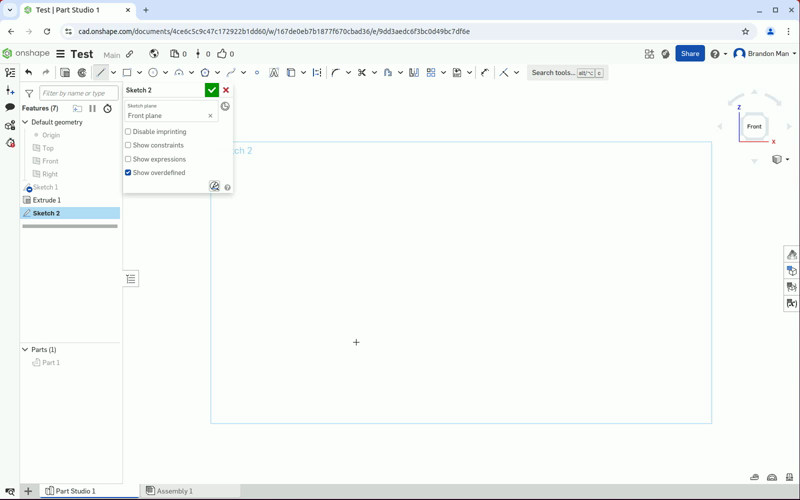
click(356, 341)
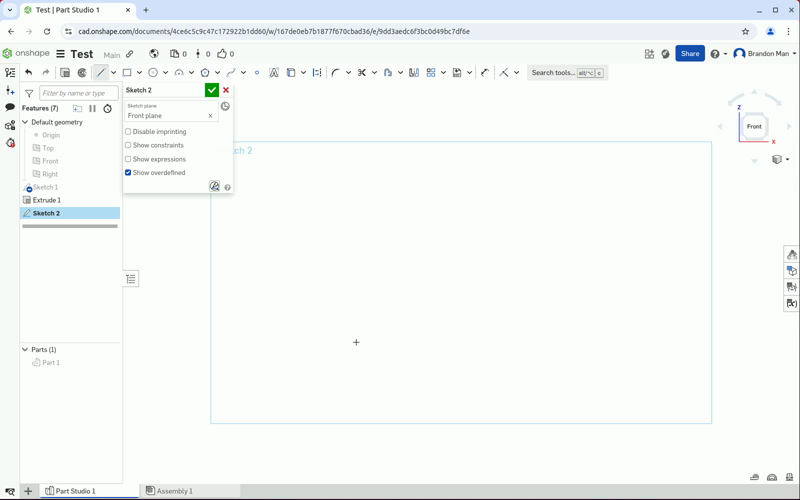
key_up(shift)
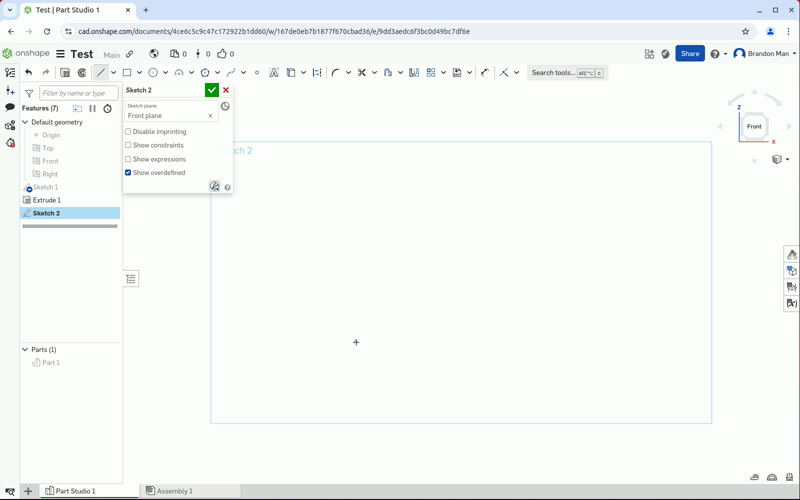
key_down(shift)
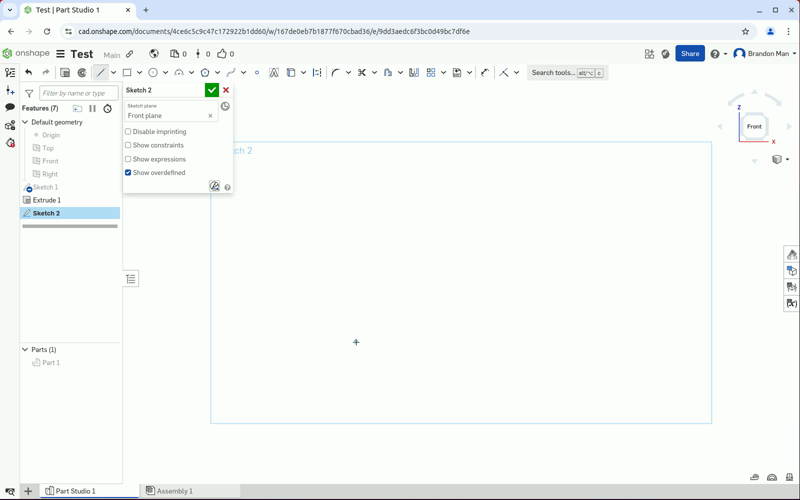
mouse_move(565, 341)
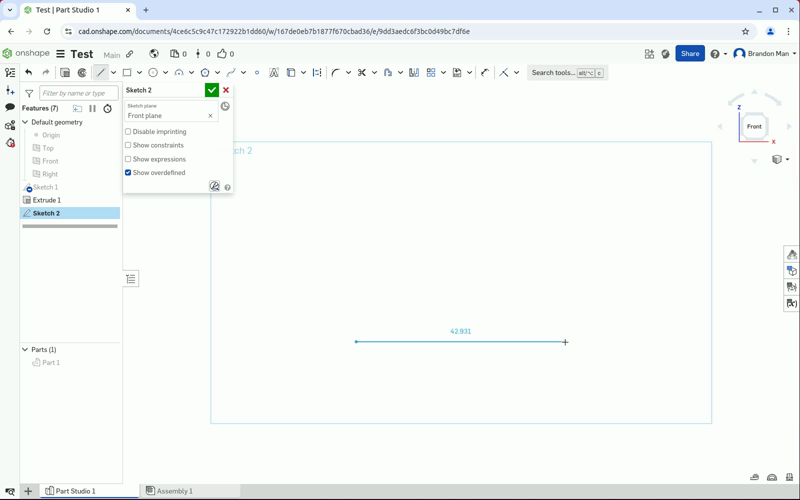
click(565, 341)
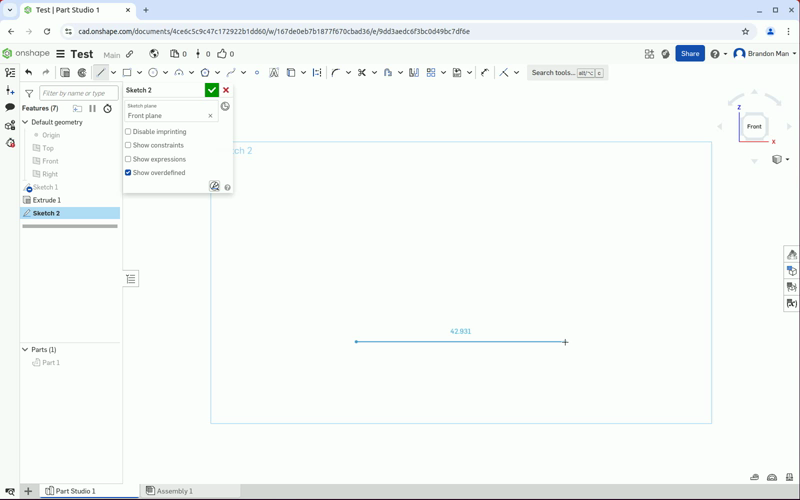
key_up(shift)
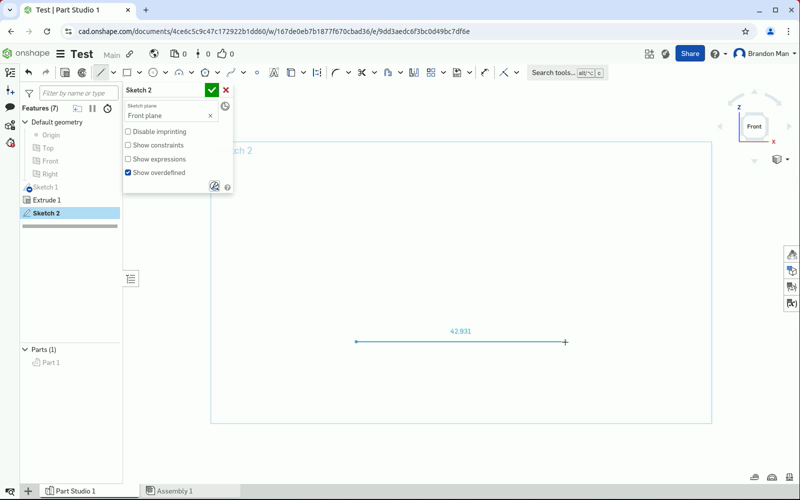
key_down(shift)
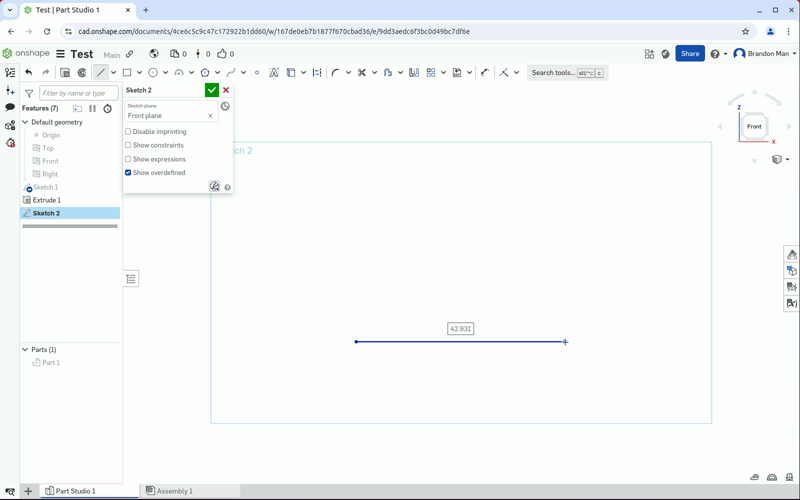
mouse_move(565, 225)
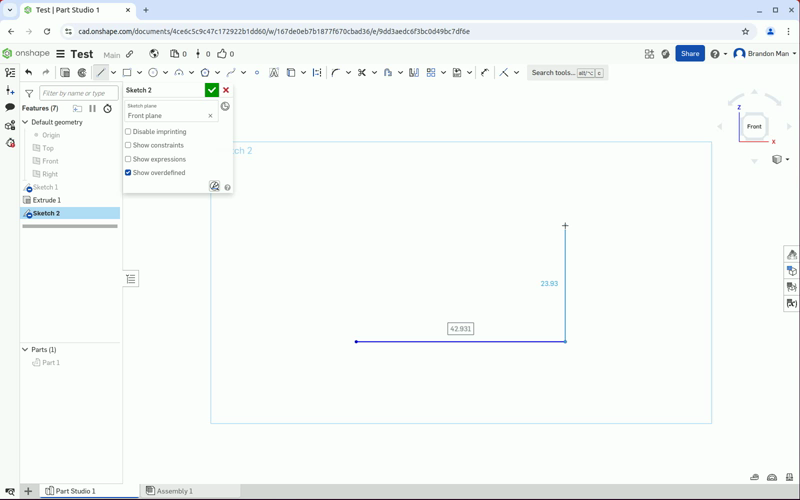
click(565, 225)
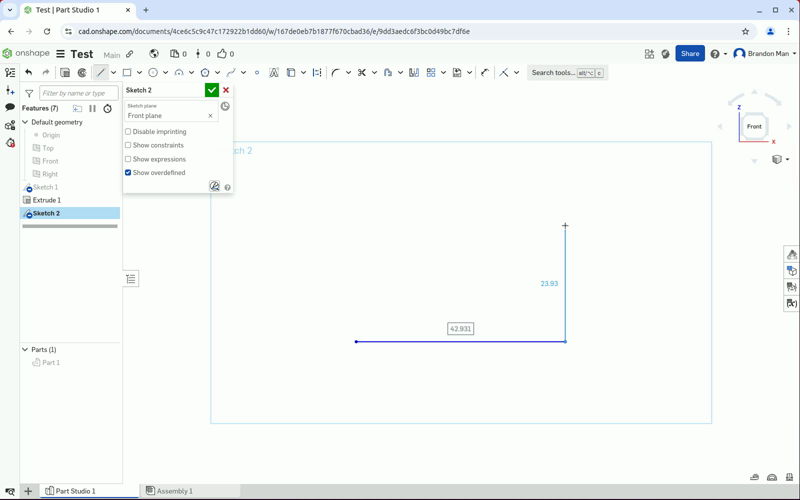
key_up(shift)
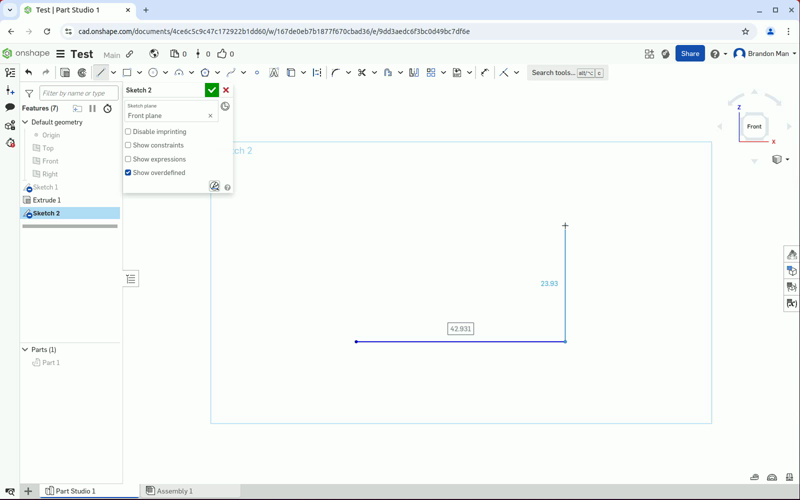
key_down(shift)
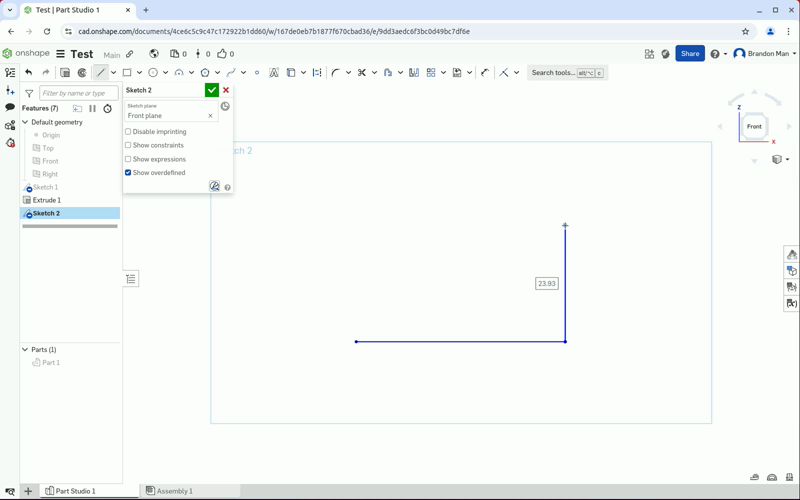
mouse_move(356, 225)
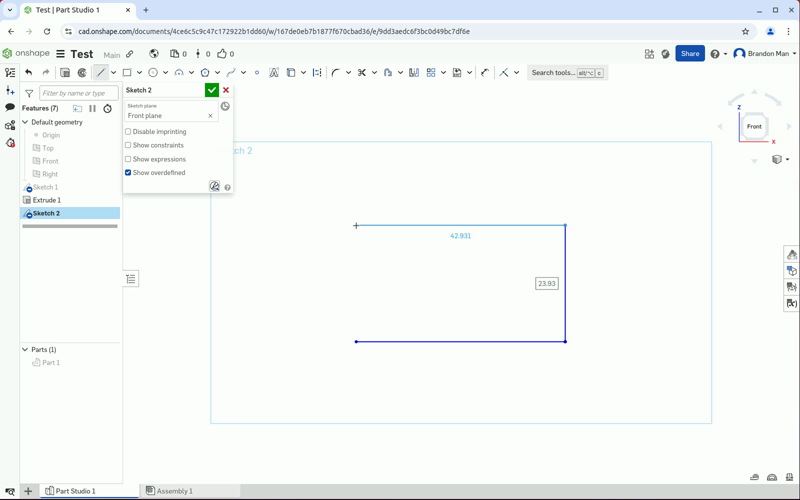
click(356, 225)
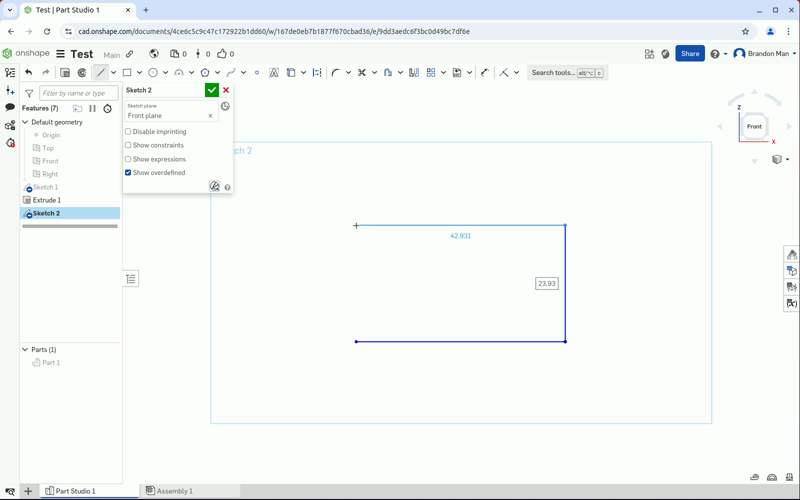
key_up(shift)
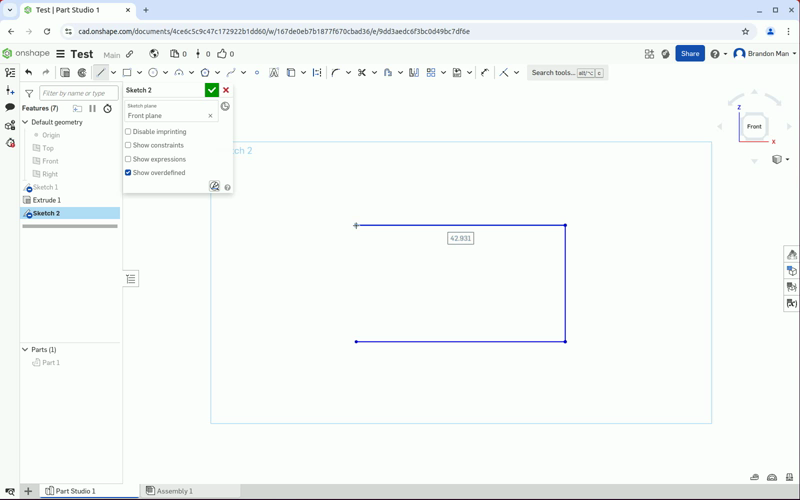
key_down(shift)
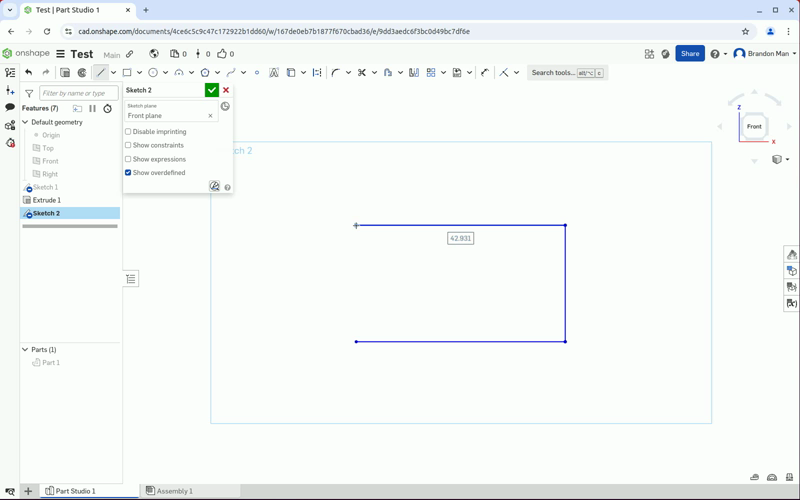
mouse_move(356, 341)
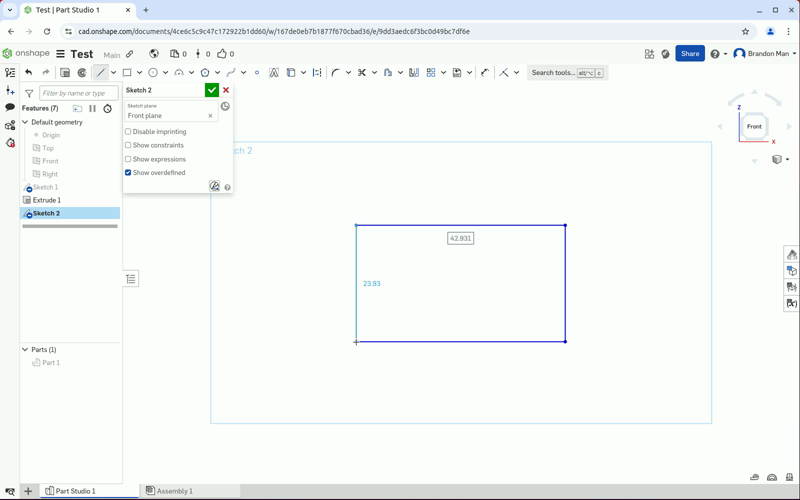
key_up(shift)
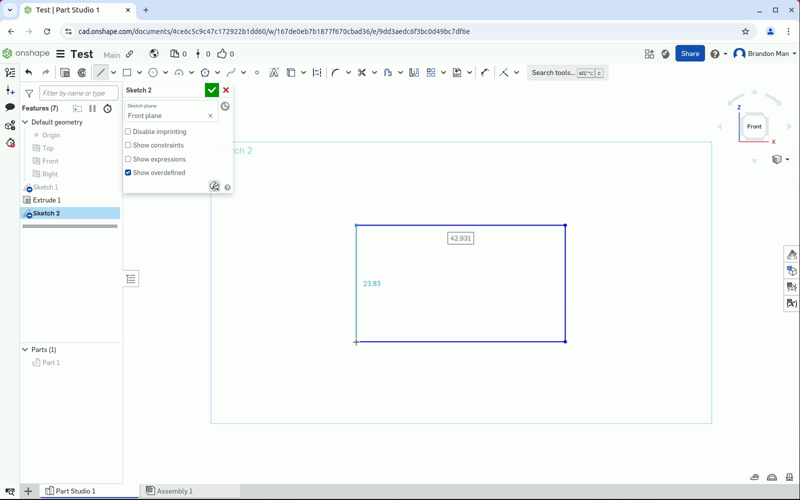
click(356, 341)
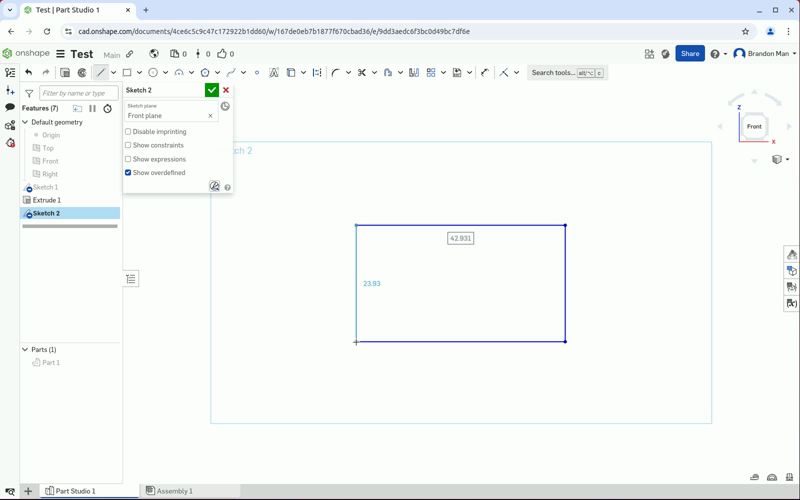
key(esc)
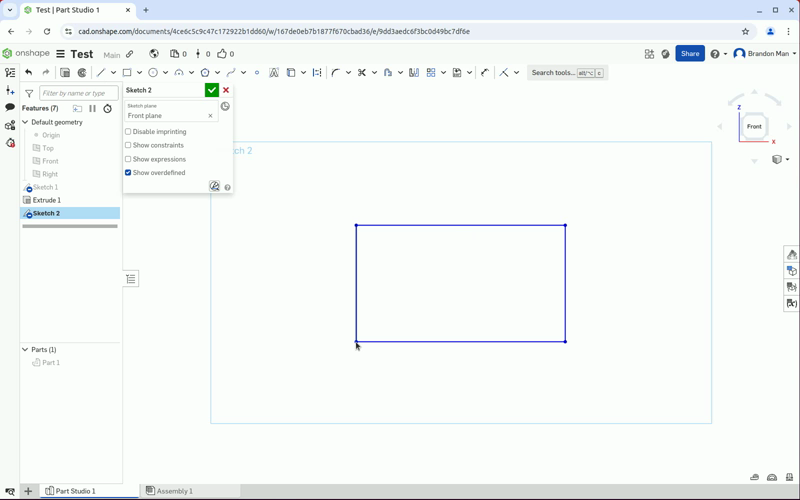
mouse_move(541, 304)
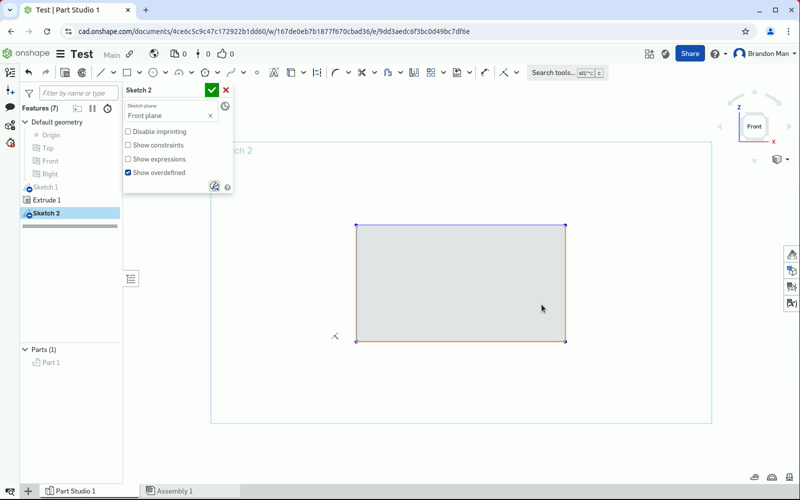
click(541, 304)
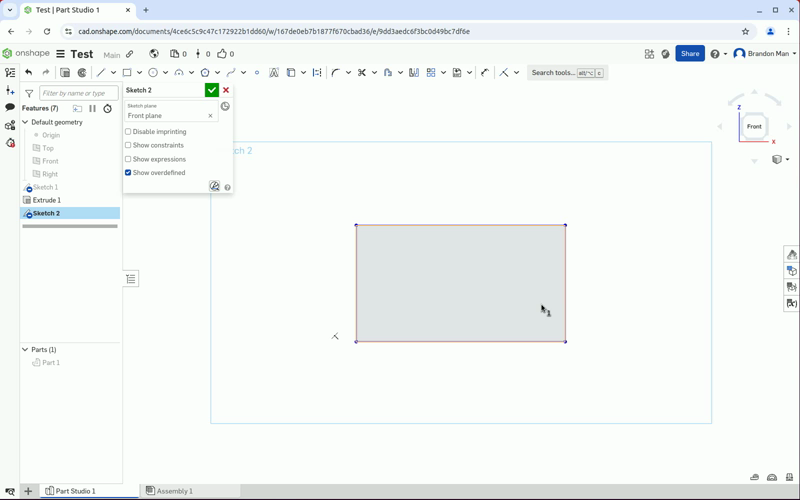
mouse_move(73, 352)
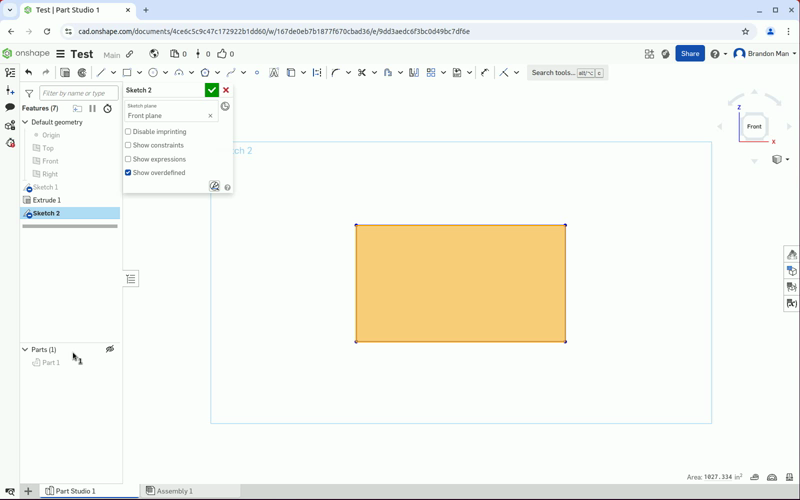
key(shift+y)
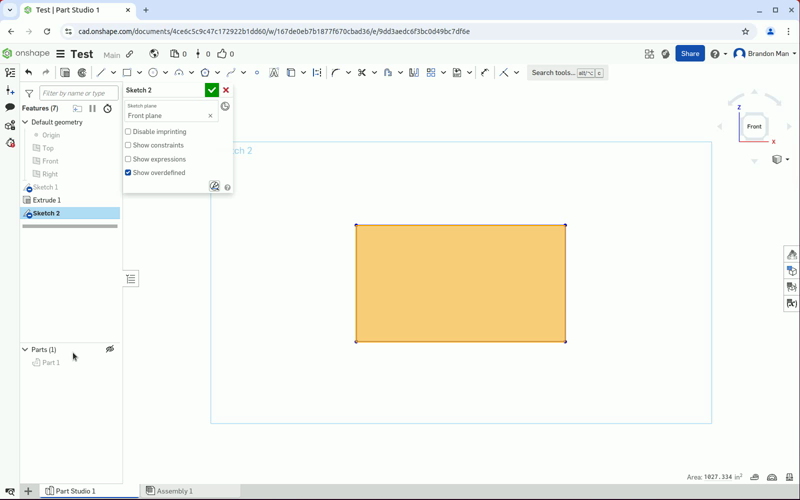
key(shift+e)
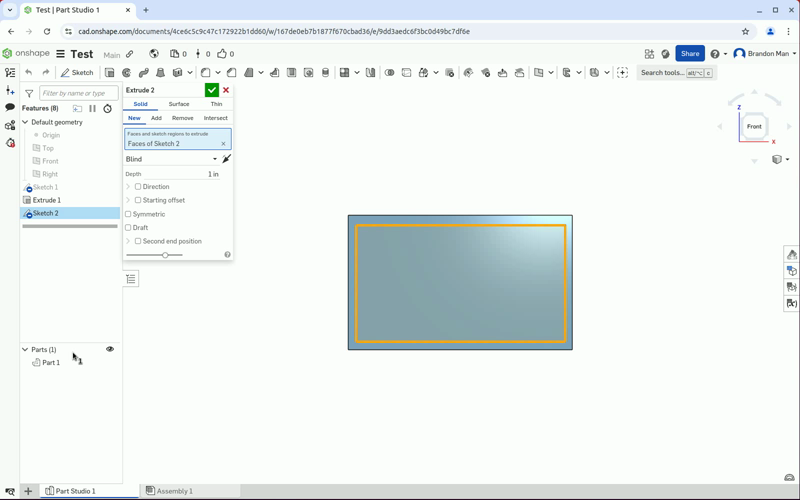
mouse_move(143, 106)
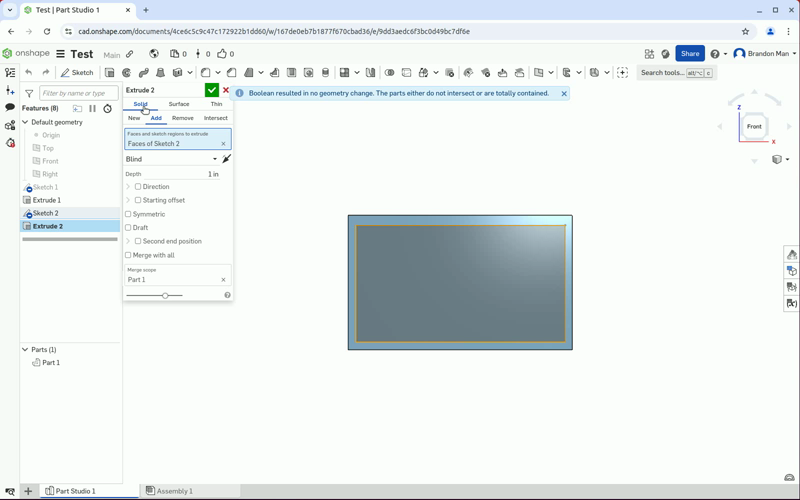
click(143, 106)
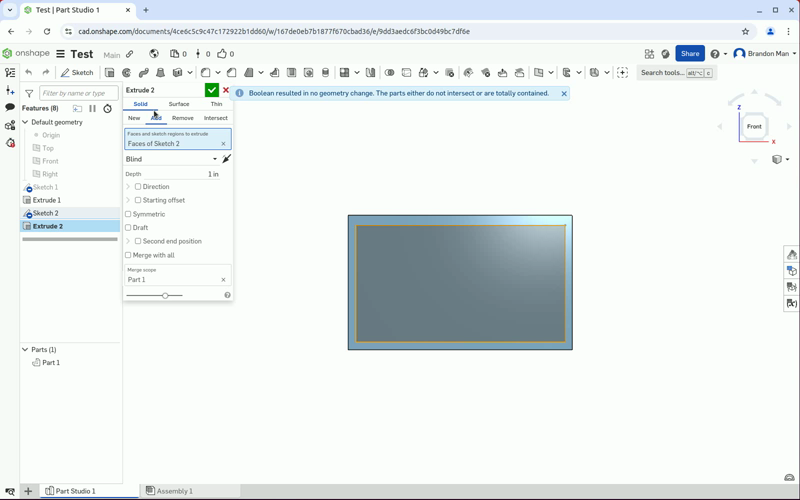
mouse_move(186, 120)
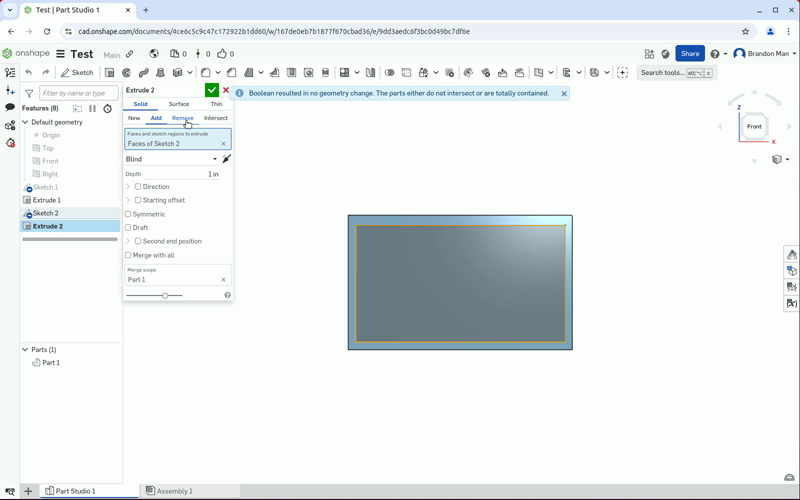
click(186, 120)
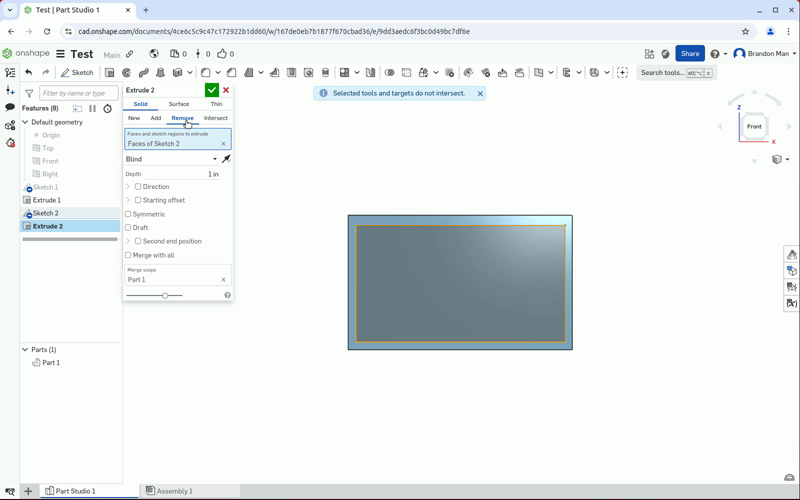
key(tab, 4)
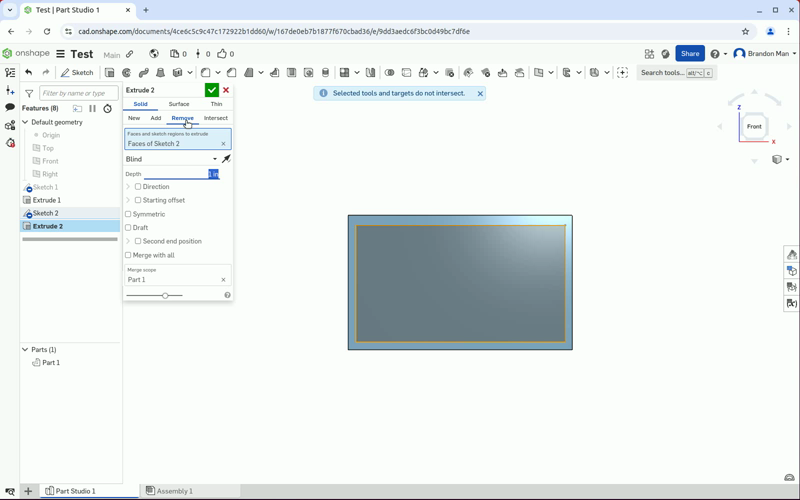
text(-26.237)
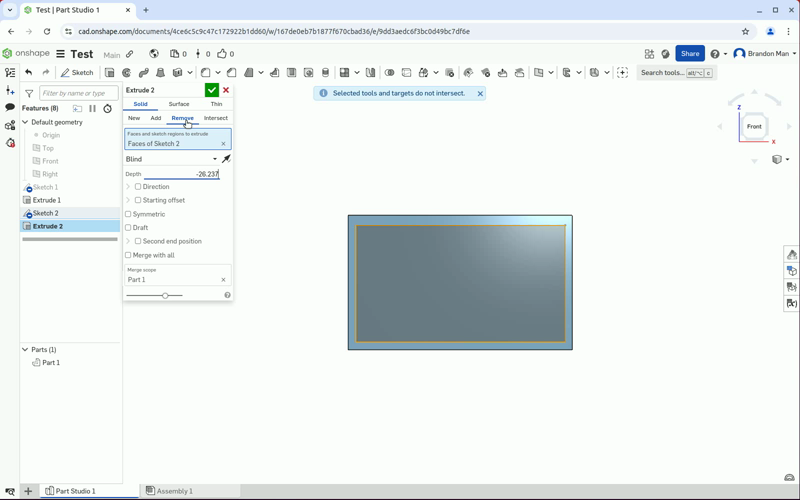
key(tab, 6)
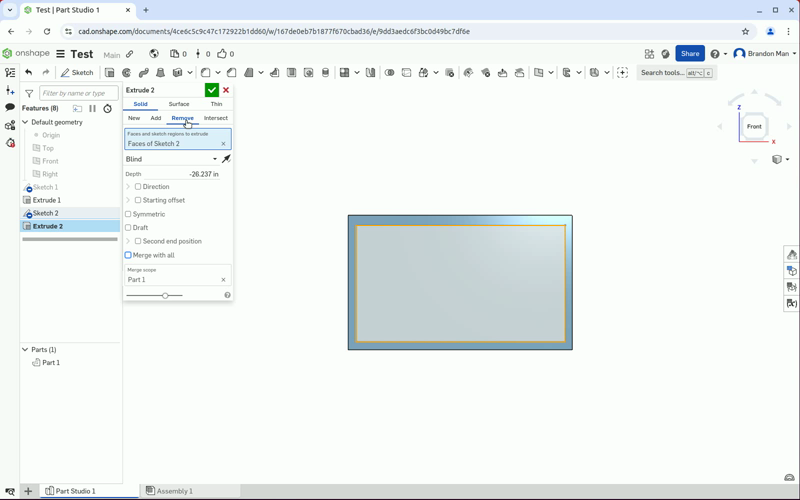
key(space)
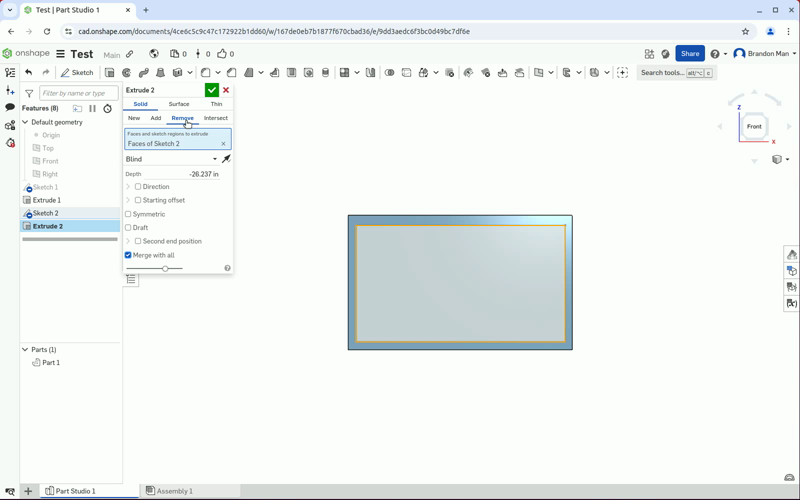
key(enter)
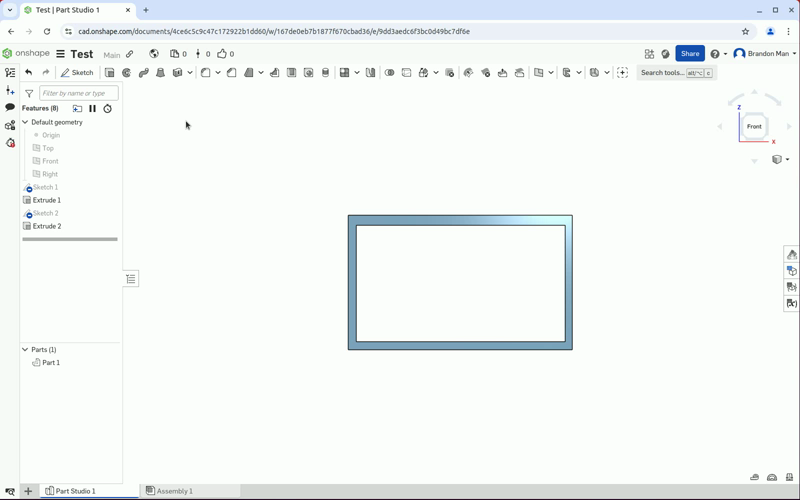
key(shift+h)
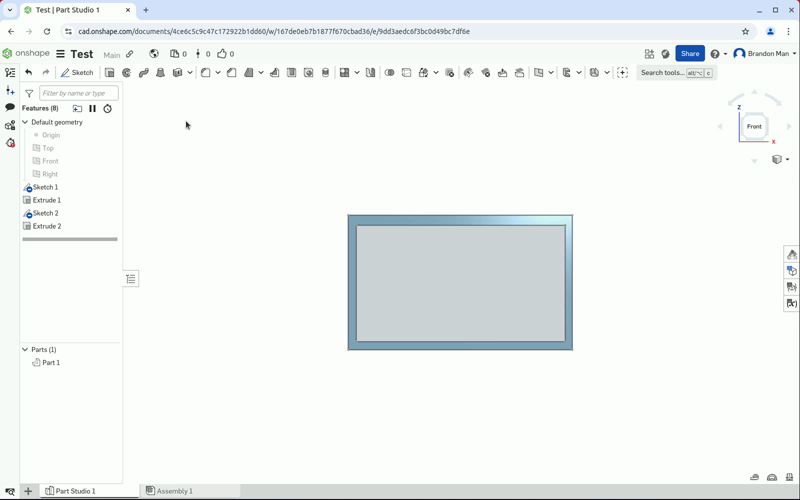
key(shift+h)
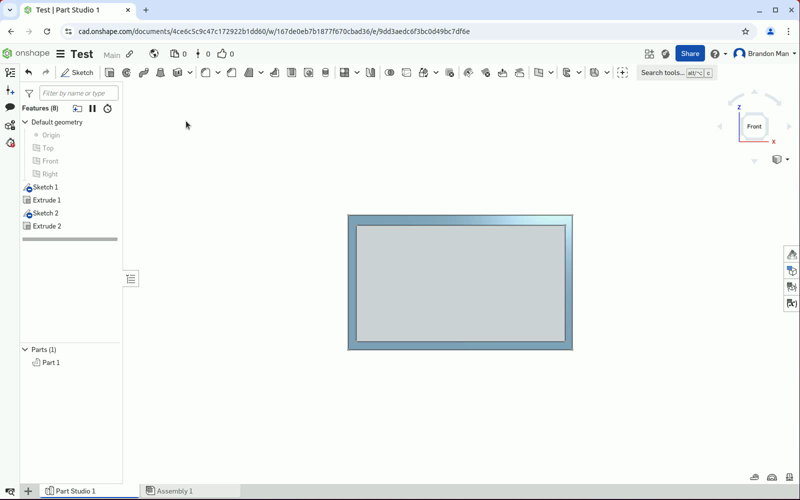
key(shift+7)
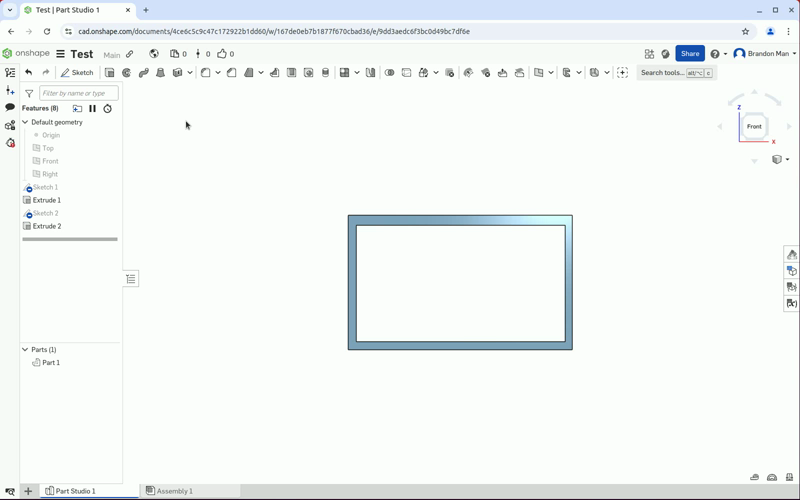
key(left, 2)
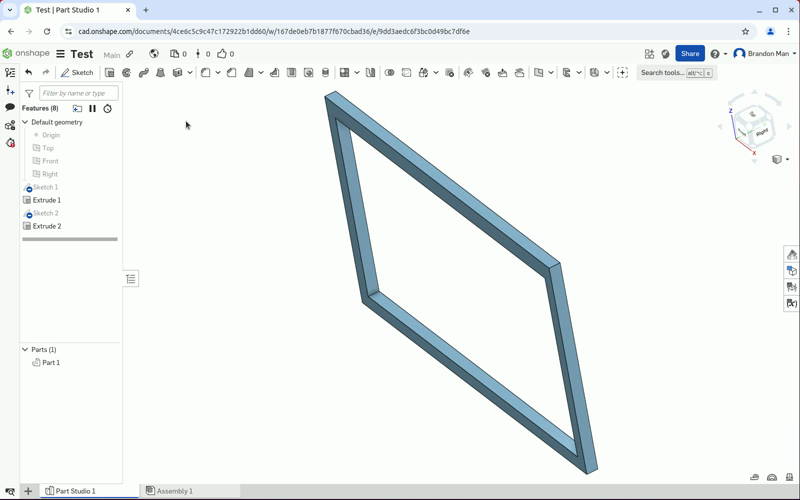
key(down, 2)
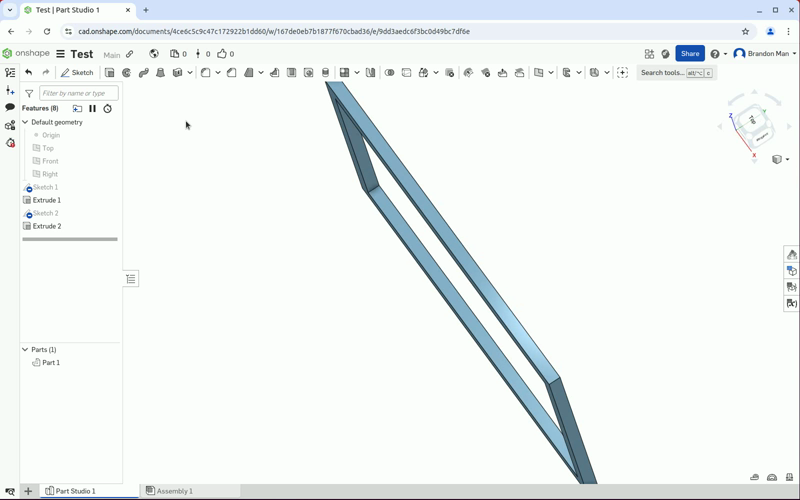
key(up, 2)
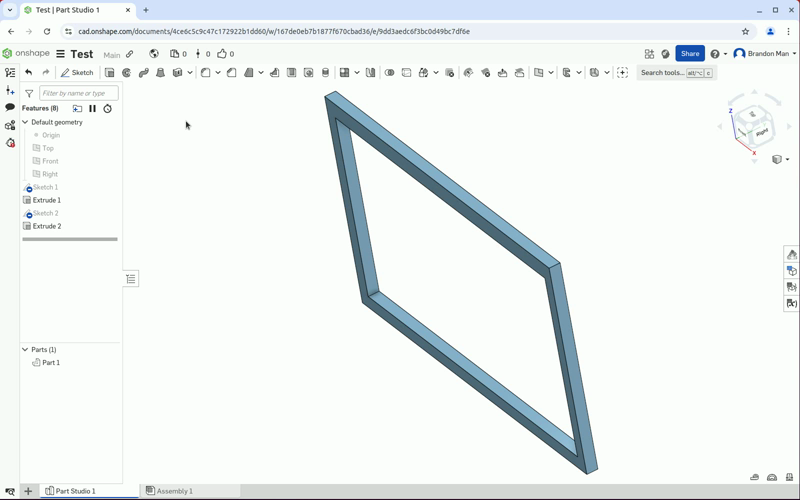
key(right, 2)
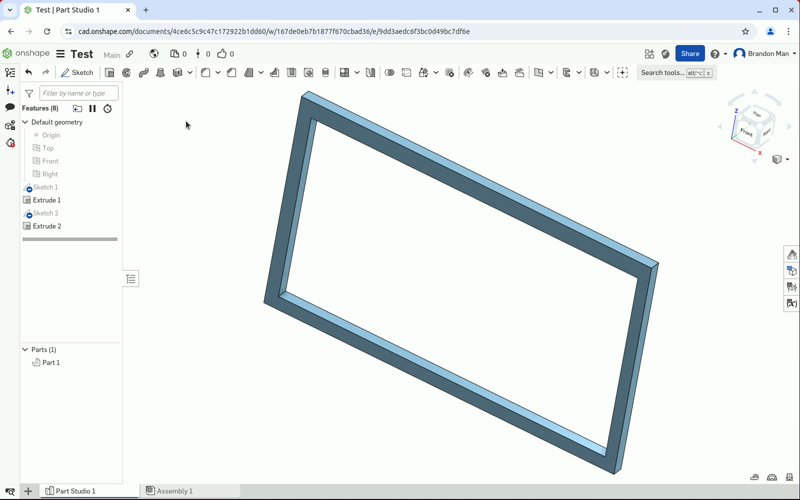
mouse_move(73, 189)
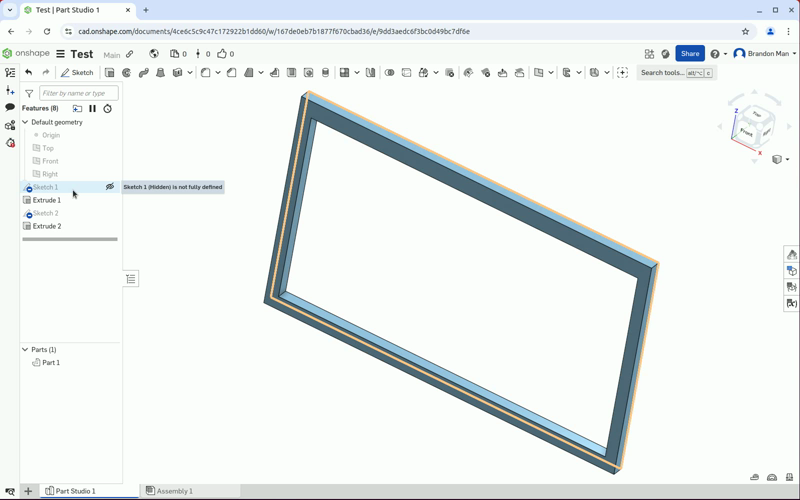
click(73, 189)